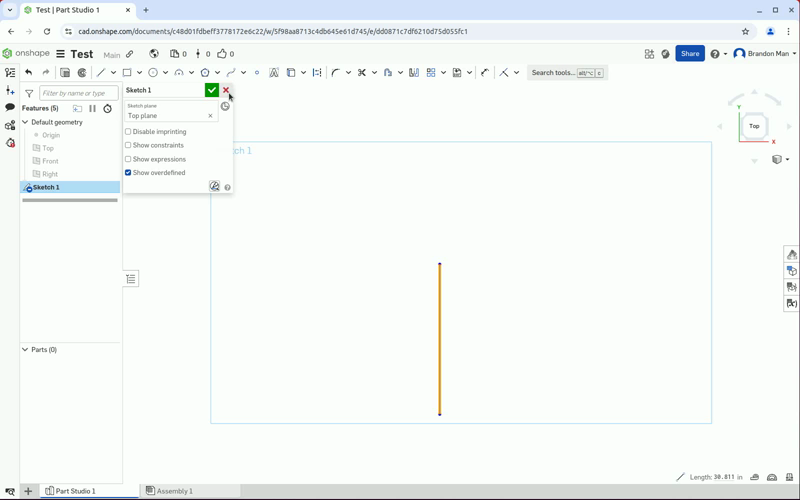
key(shift+h)
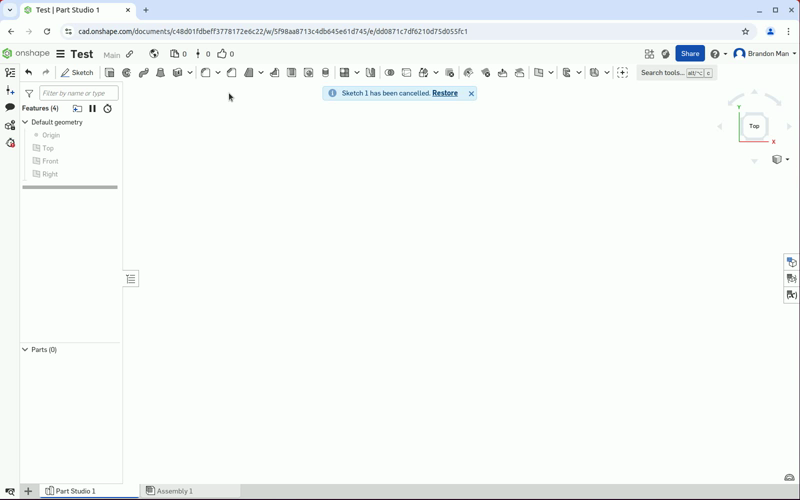
mouse_move(73, 352)
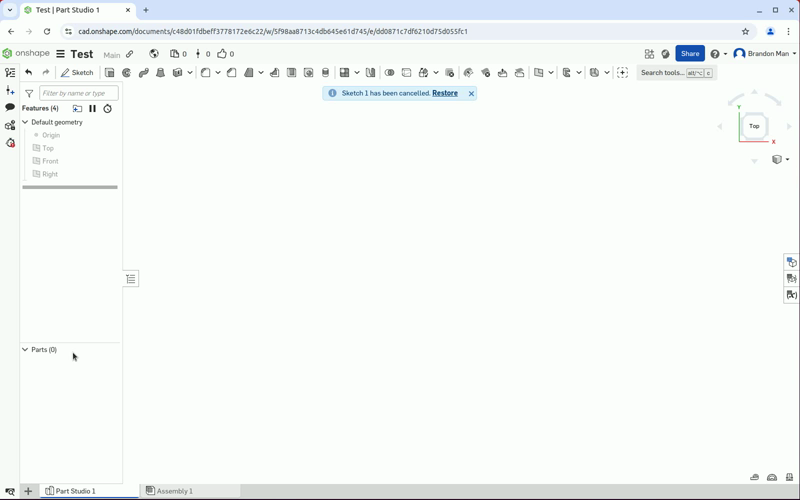
key(y)
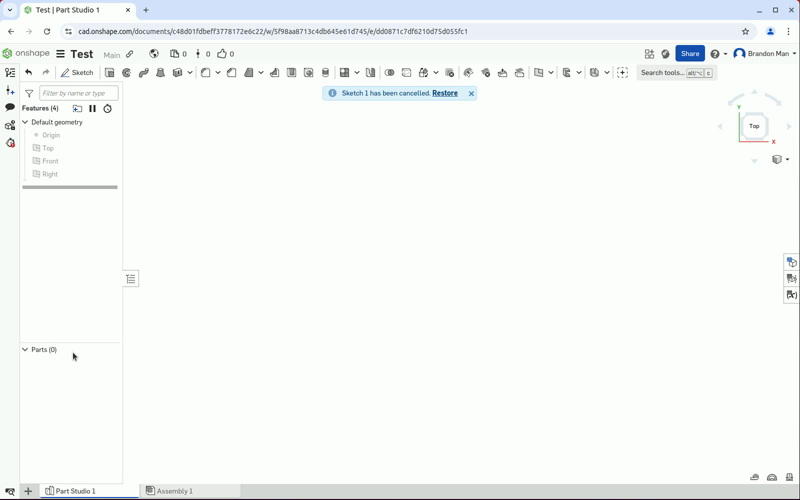
key(shift+p)
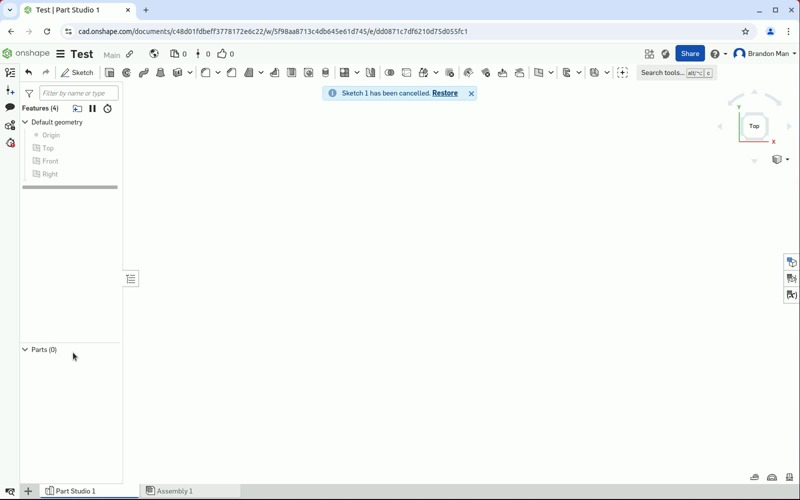
key(space)
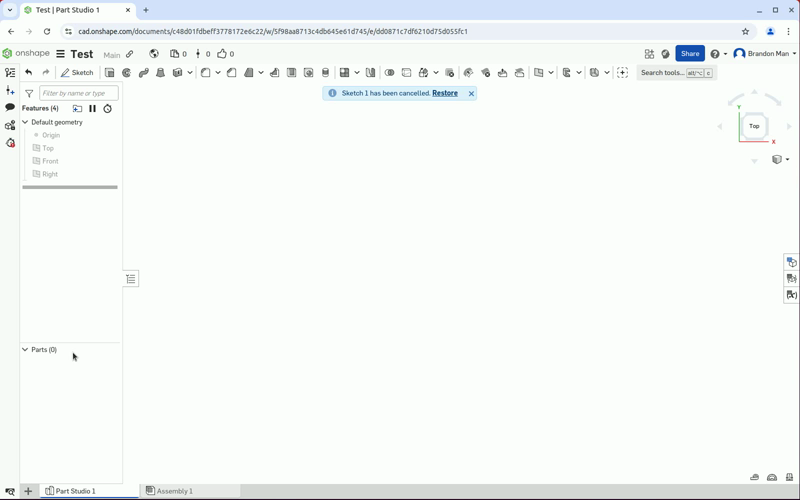
key_down(shift)
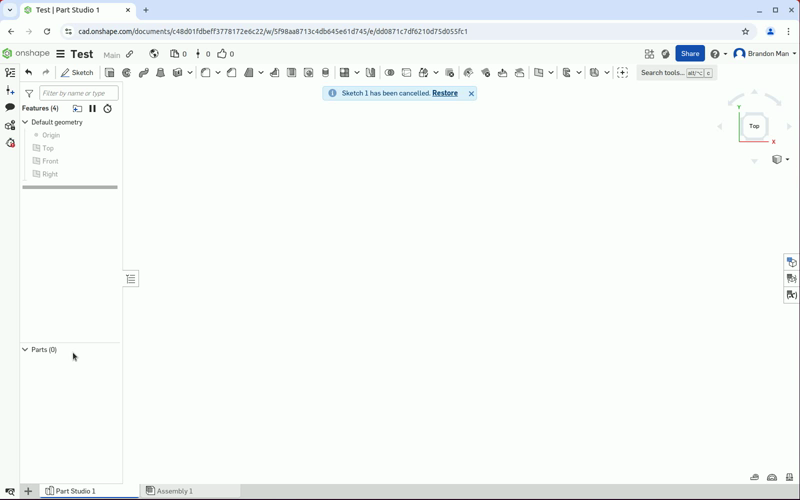
key(up)
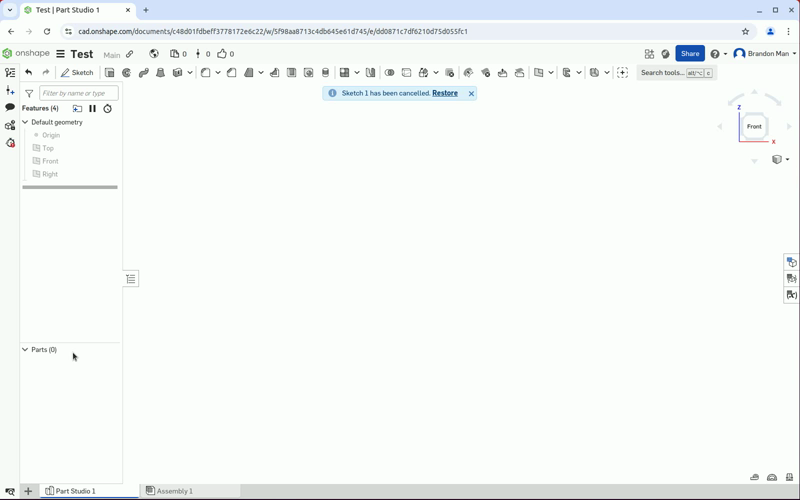
key_up(shift)
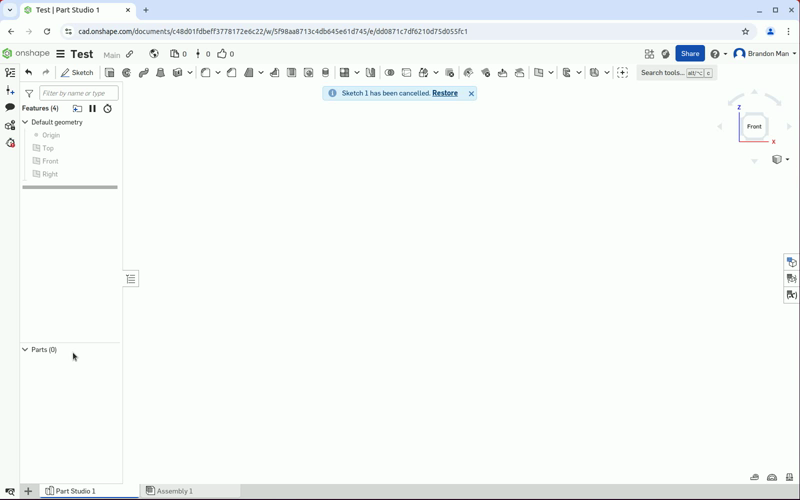
mouse_move(73, 352)
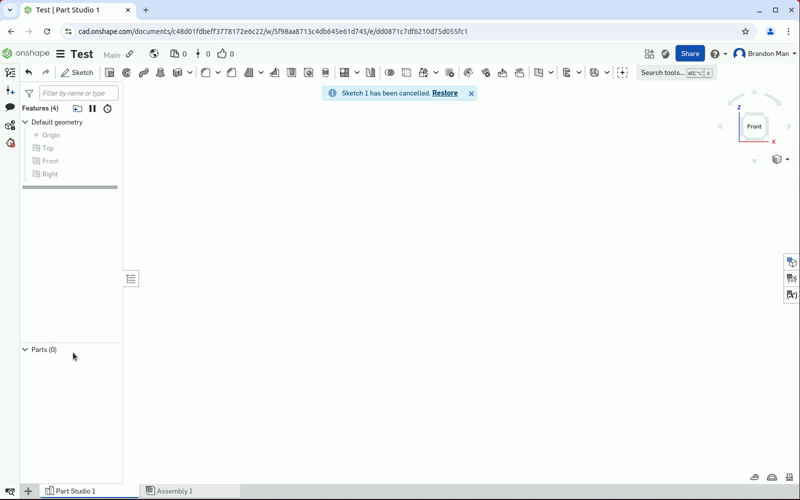
key(shift+y)
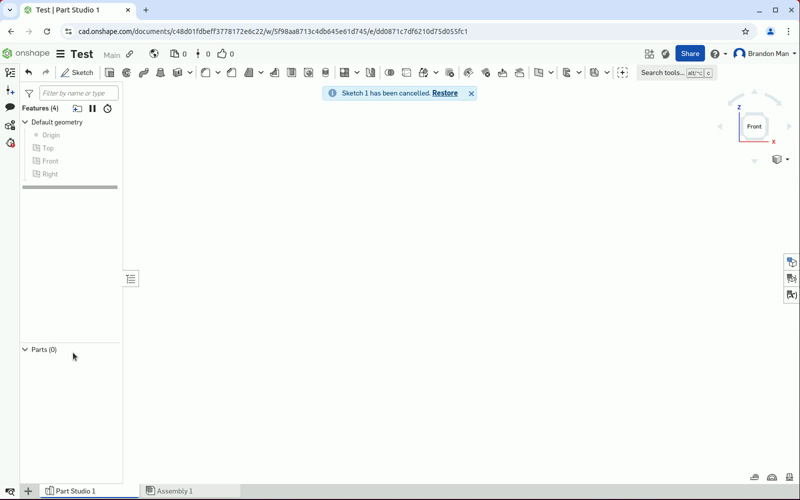
key(shift+s)
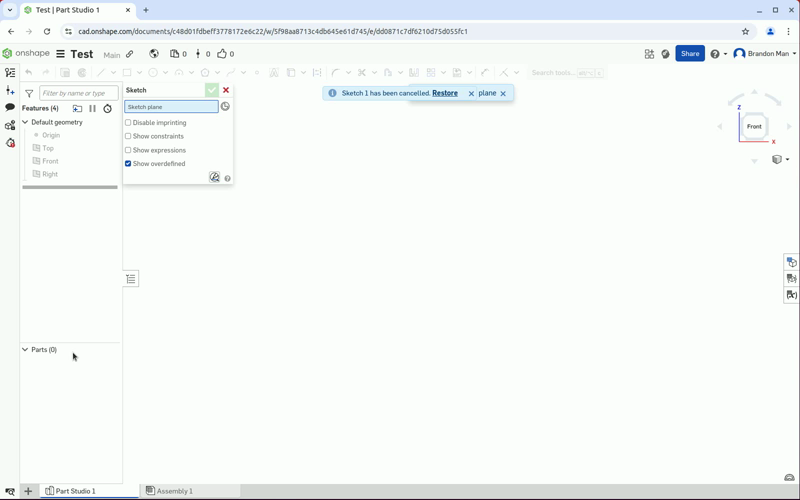
mouse_move(73, 163)
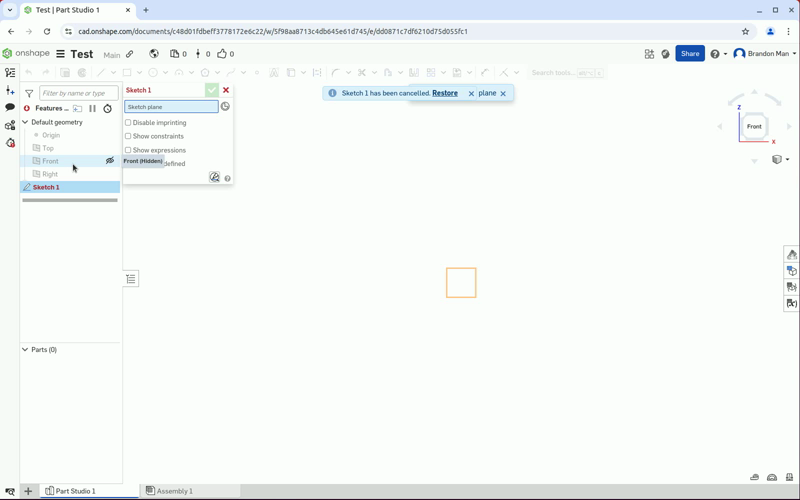
click(73, 163)
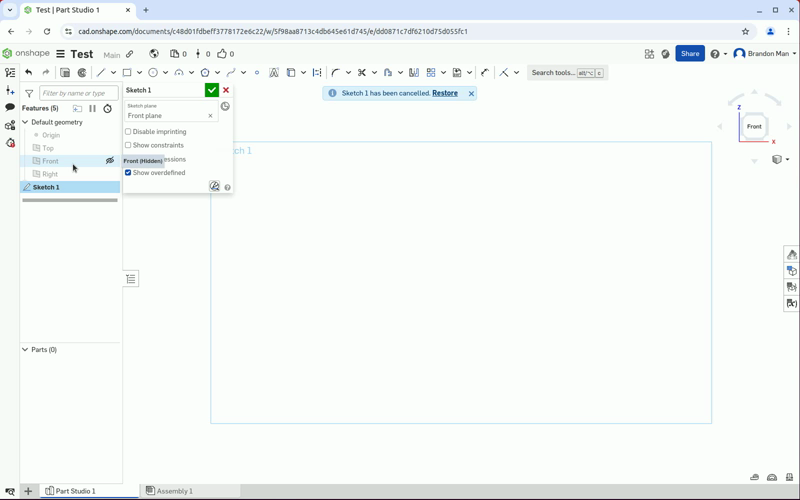
mouse_move(73, 352)
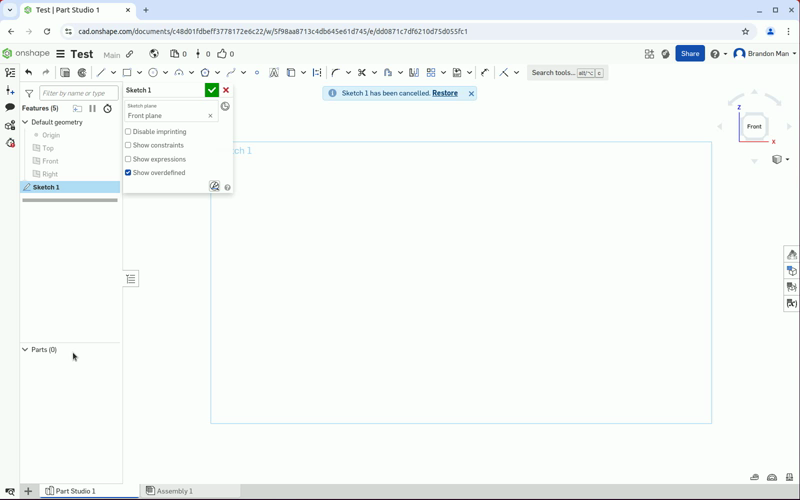
key(y)
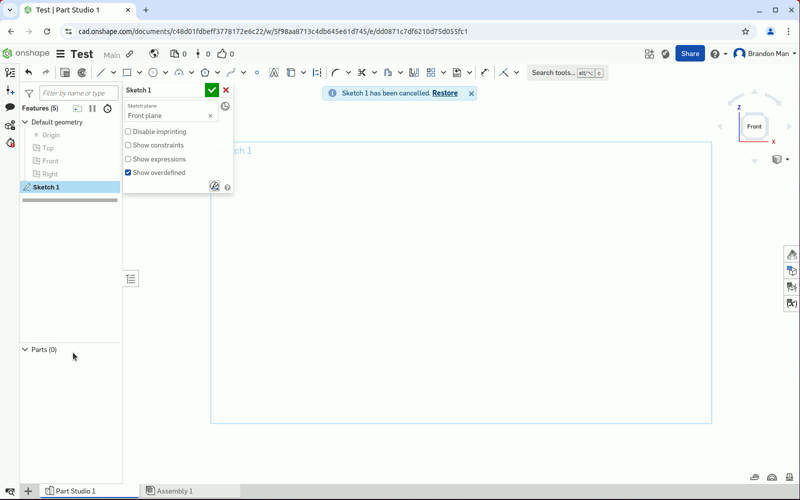
key(l)
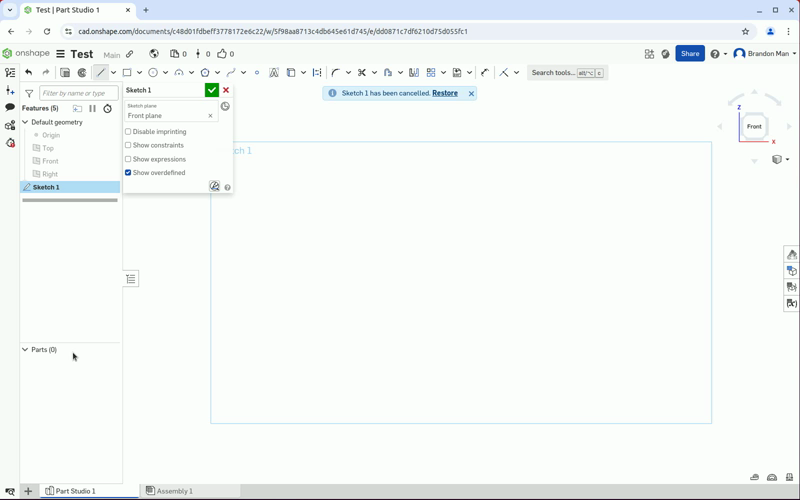
key_down(shift)
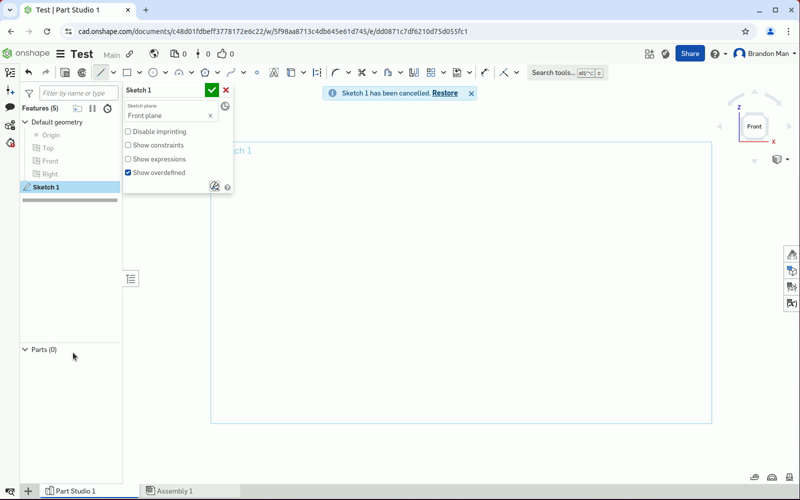
mouse_move(414, 328)
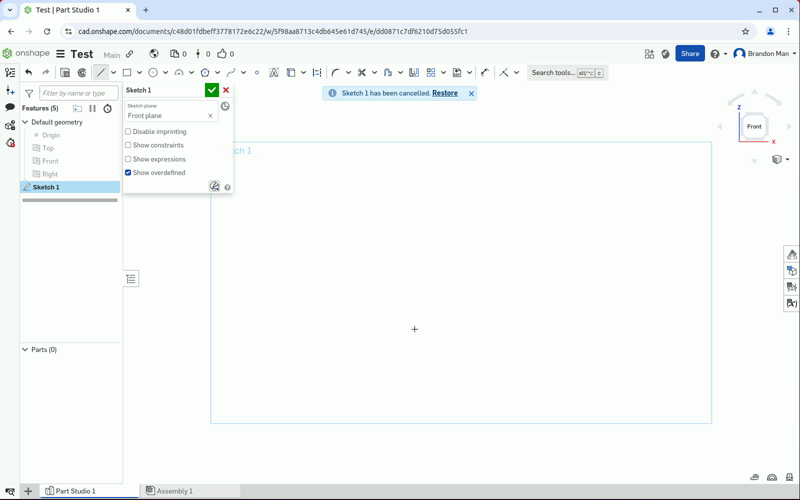
click(414, 328)
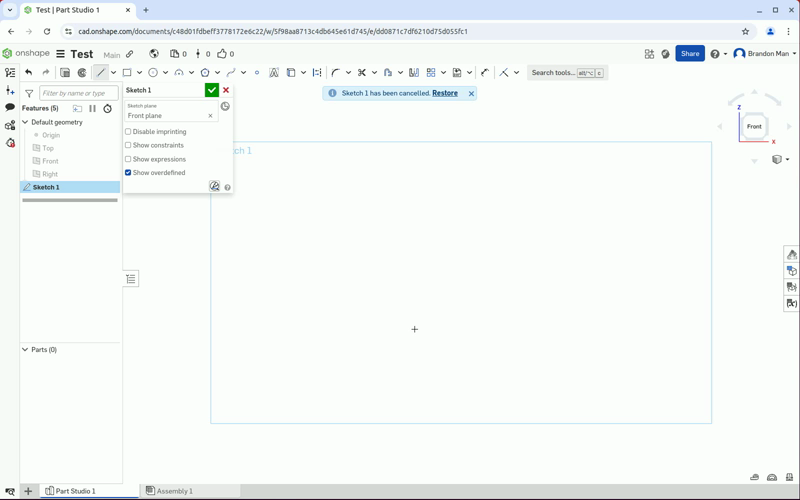
key_up(shift)
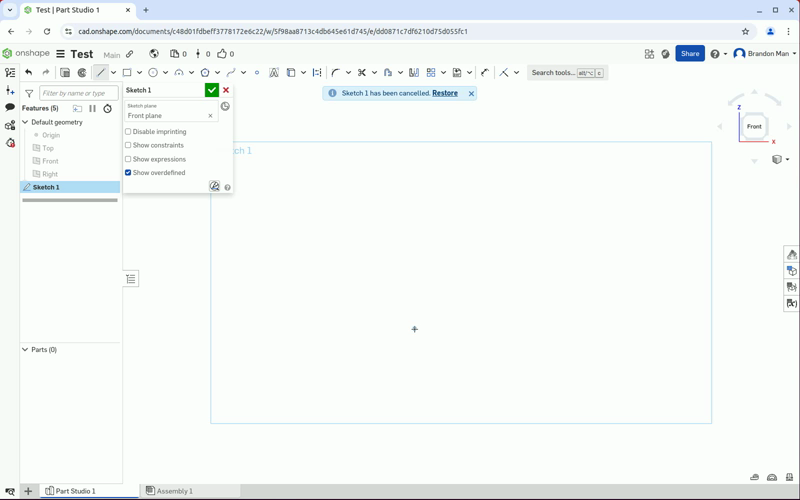
key_down(shift)
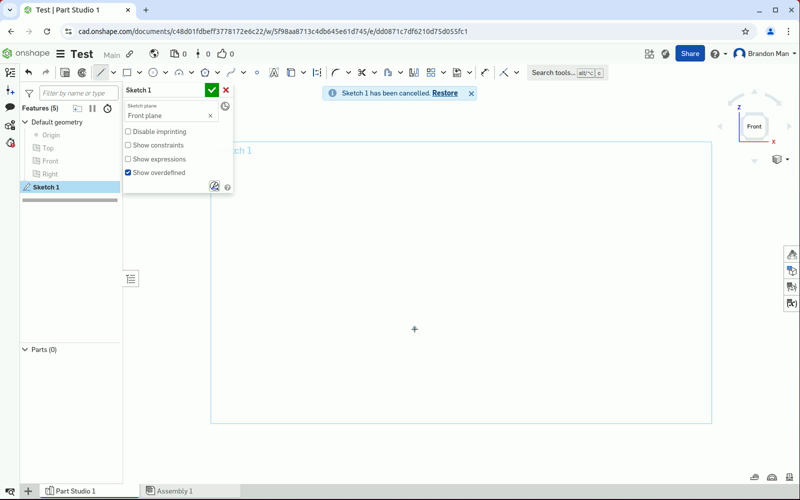
mouse_move(506, 328)
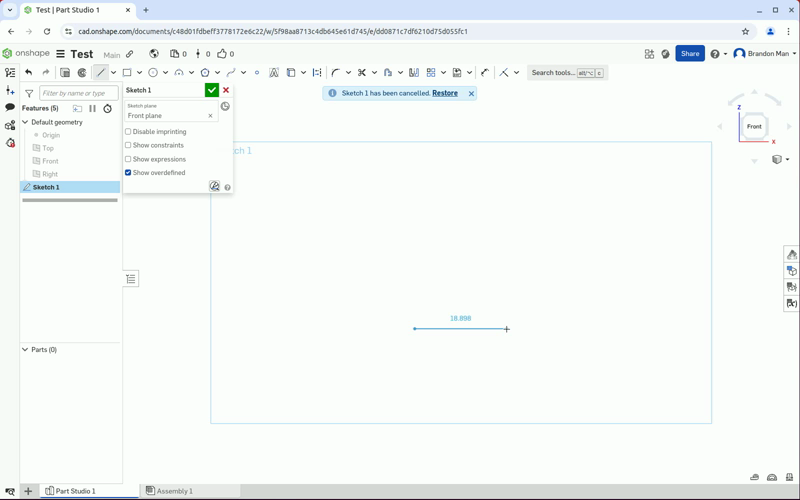
click(506, 328)
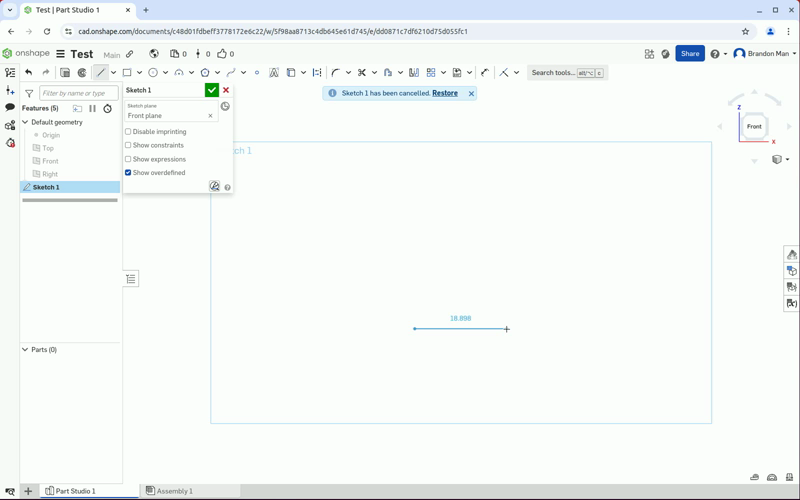
key_up(shift)
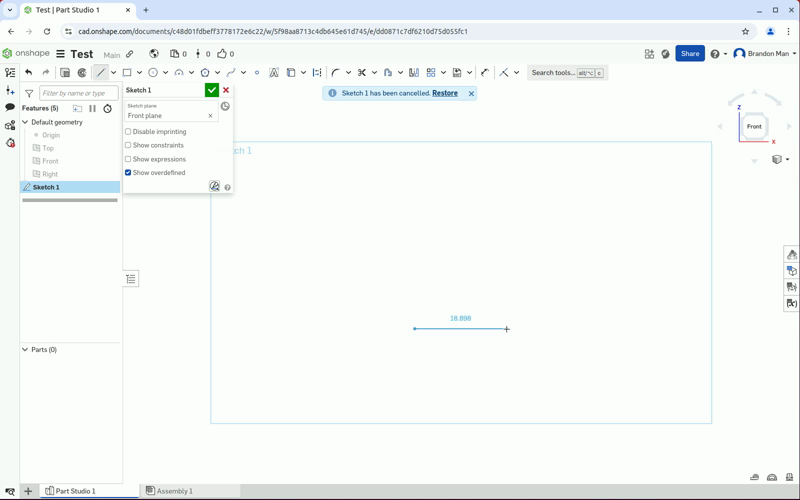
key(esc)
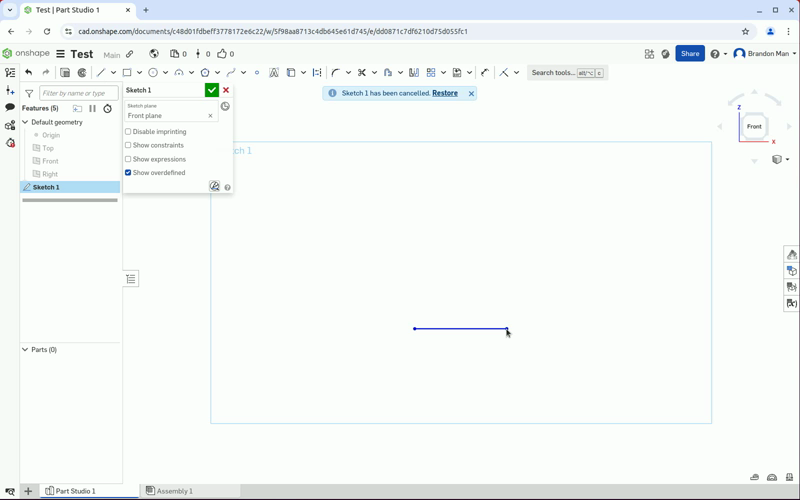
key(a)
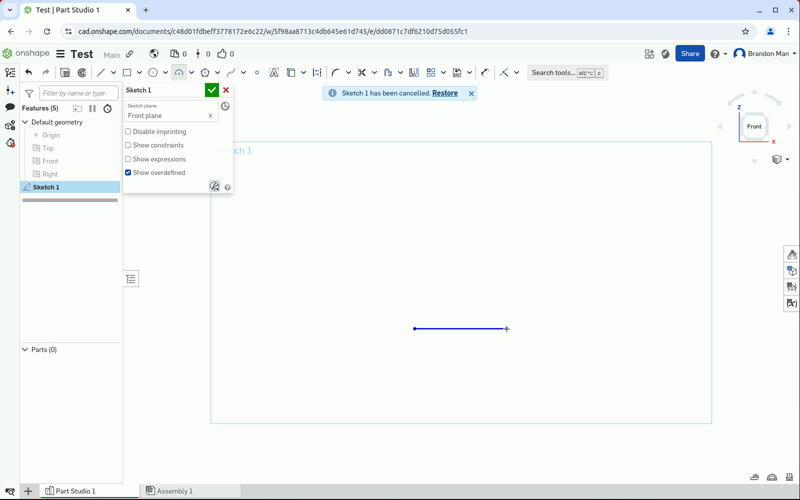
mouse_move(506, 328)
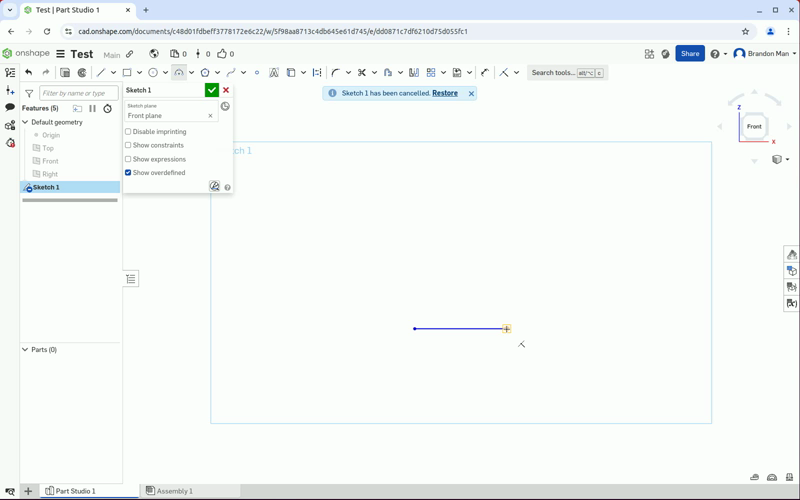
click(506, 328)
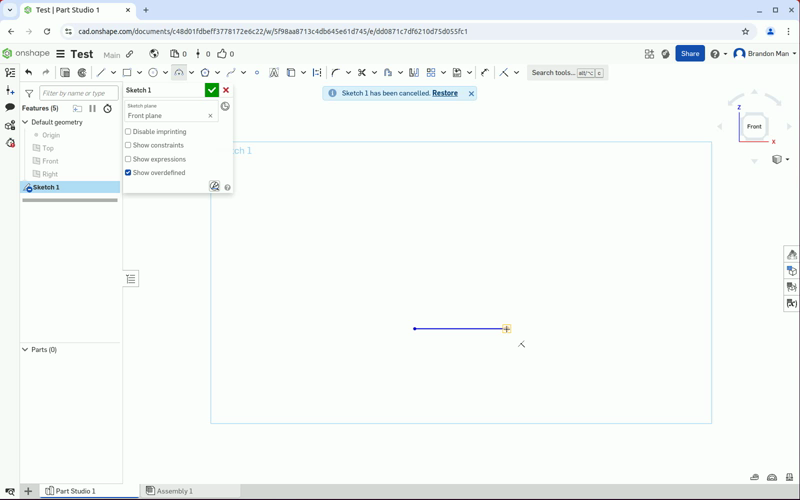
key_down(shift)
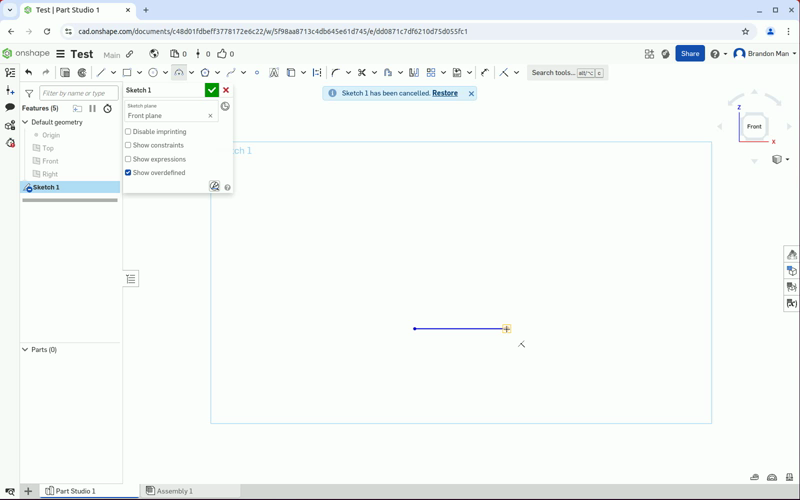
mouse_move(506, 237)
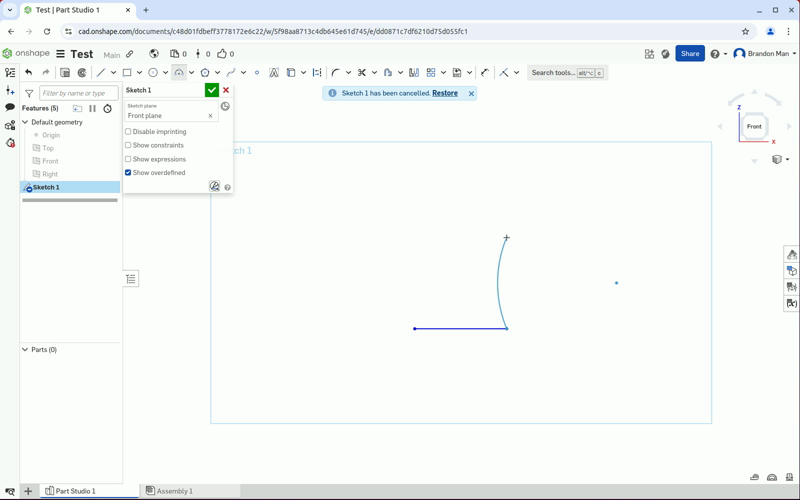
click(506, 237)
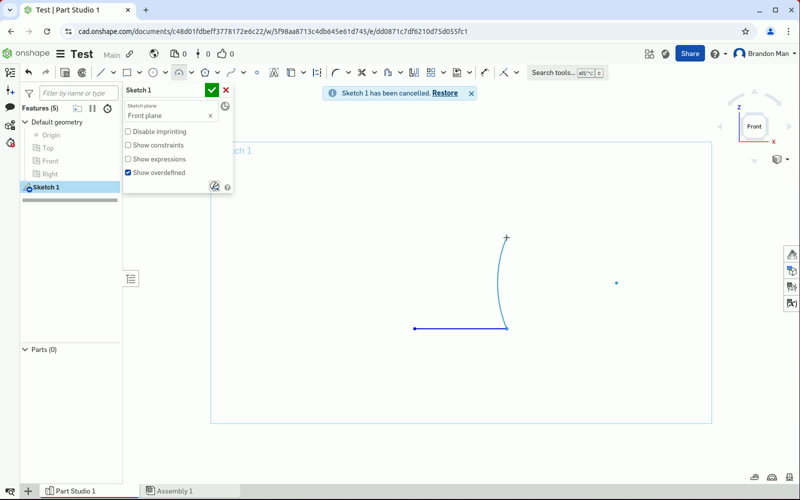
mouse_move(525, 282)
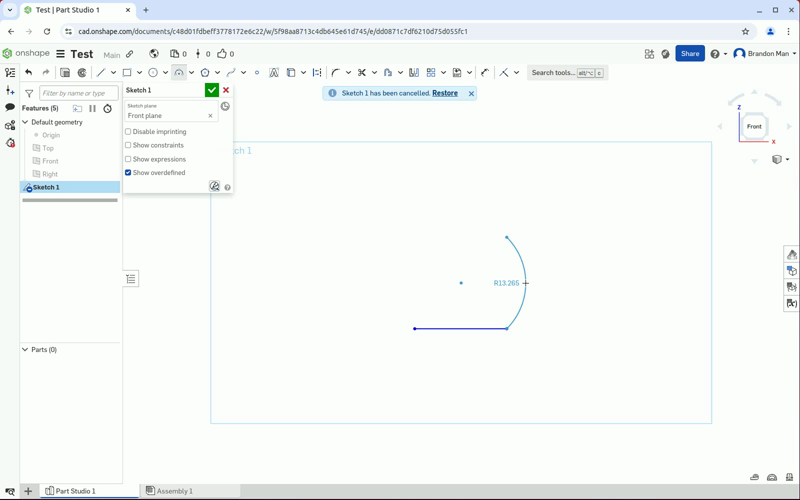
click(525, 282)
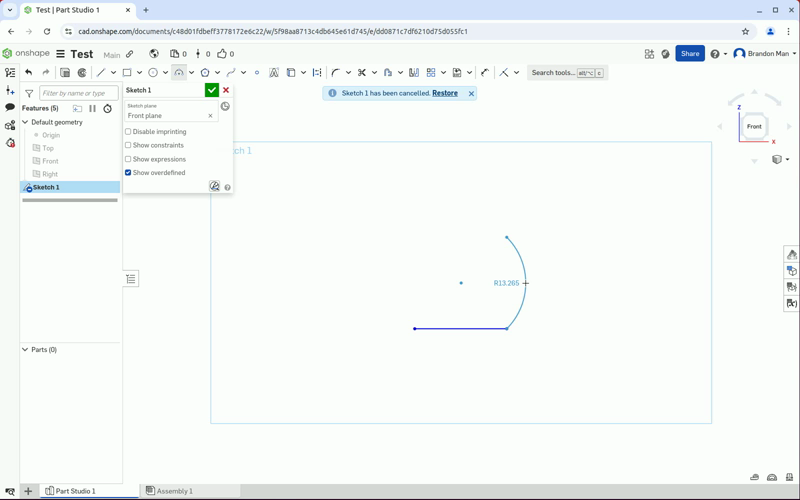
key_up(shift)
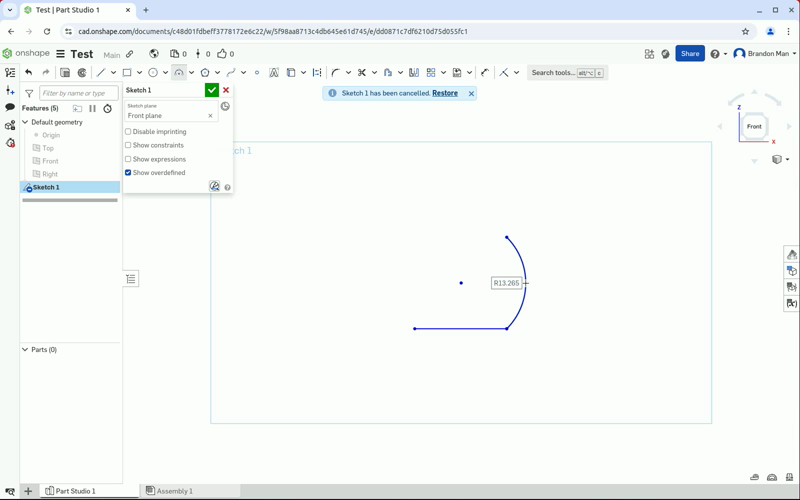
key(esc)
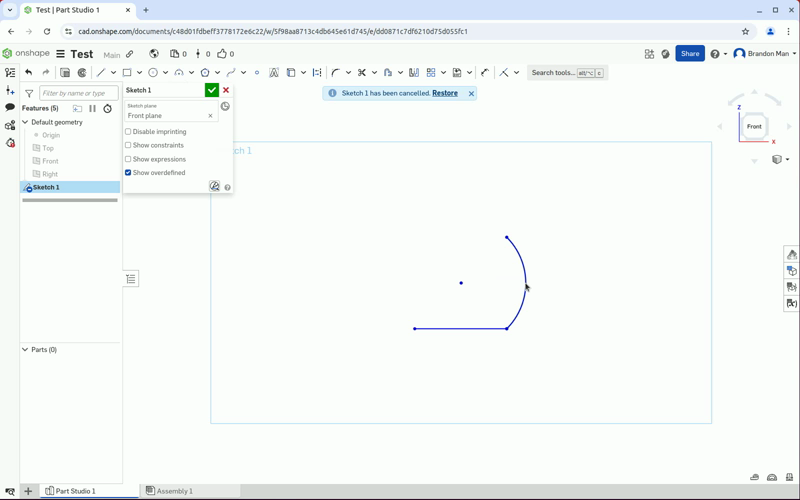
key(l)
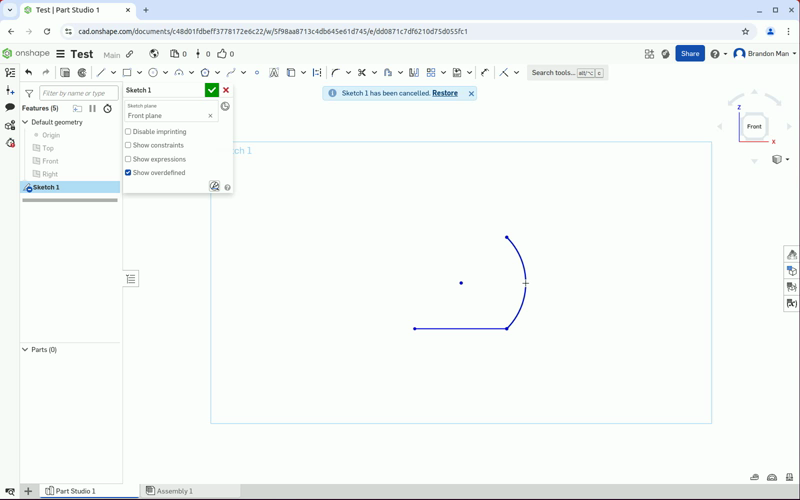
mouse_move(506, 237)
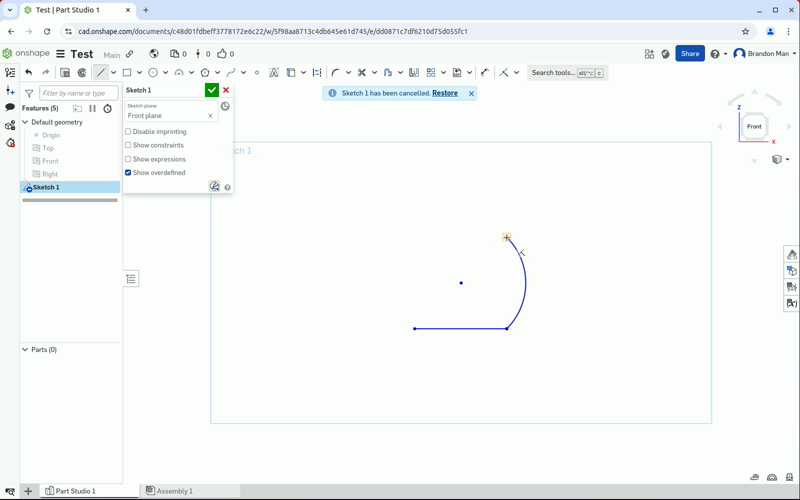
click(506, 237)
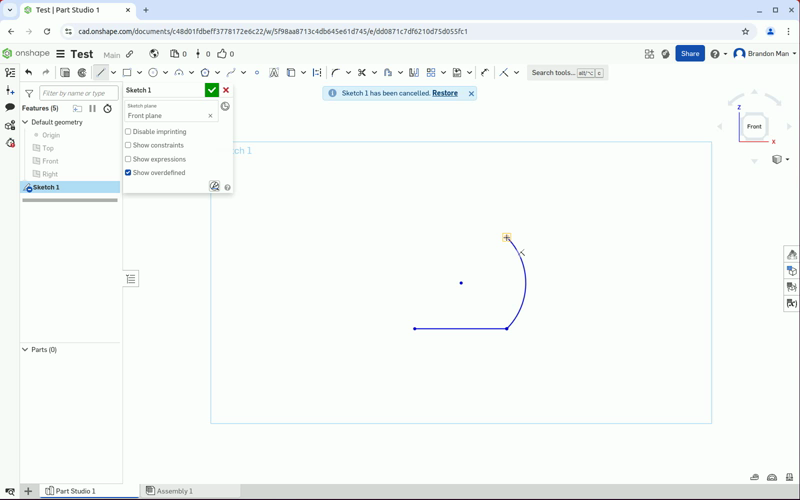
key_down(shift)
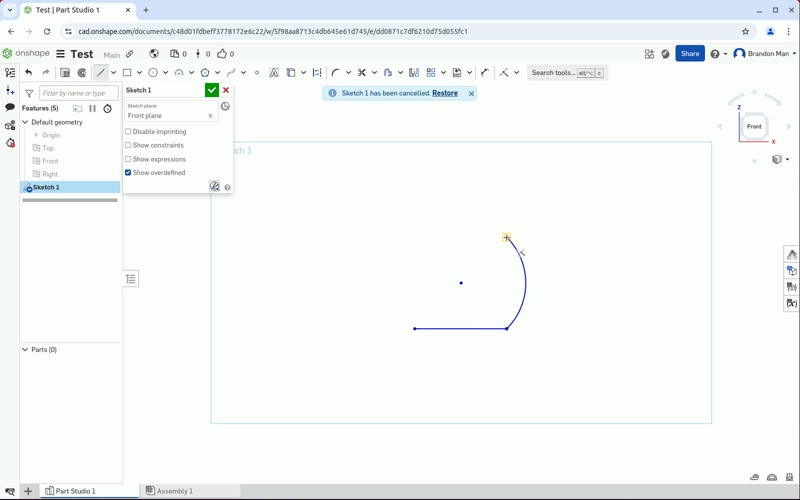
mouse_move(414, 237)
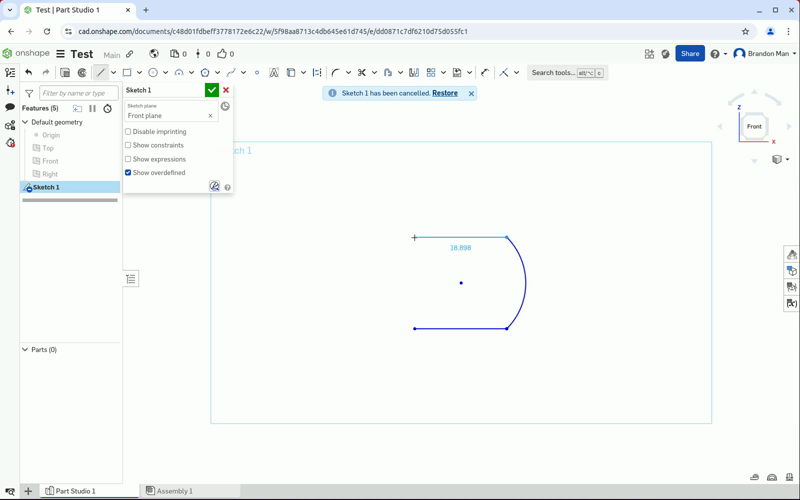
click(414, 237)
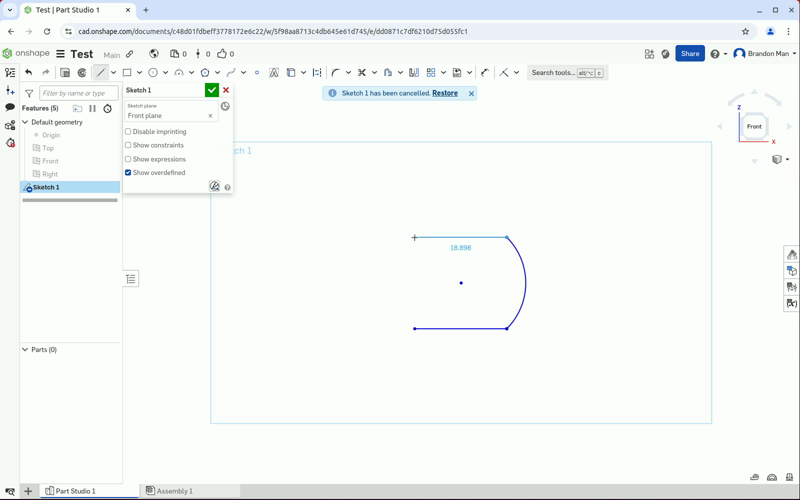
key_up(shift)
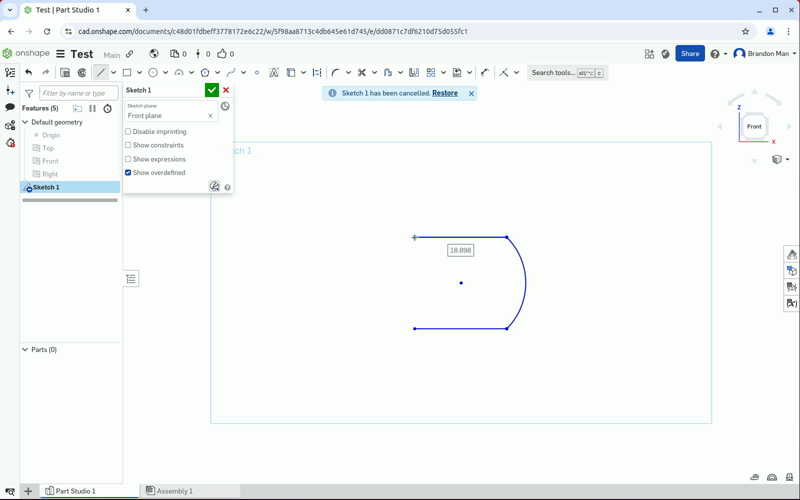
key(esc)
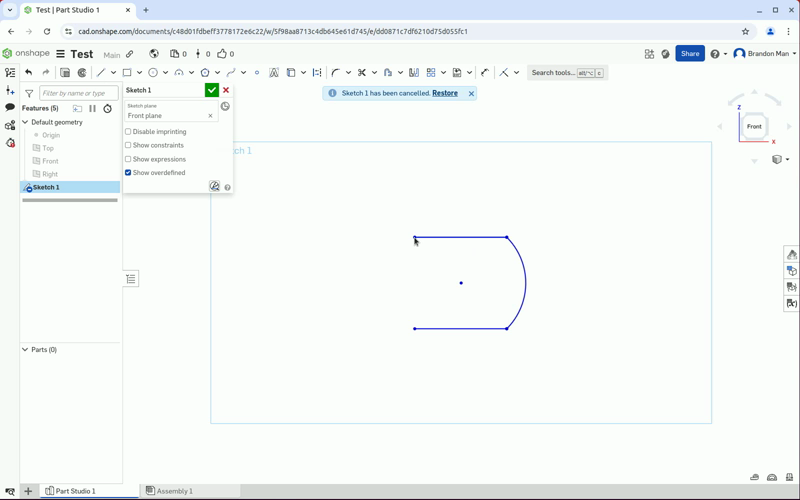
key(a)
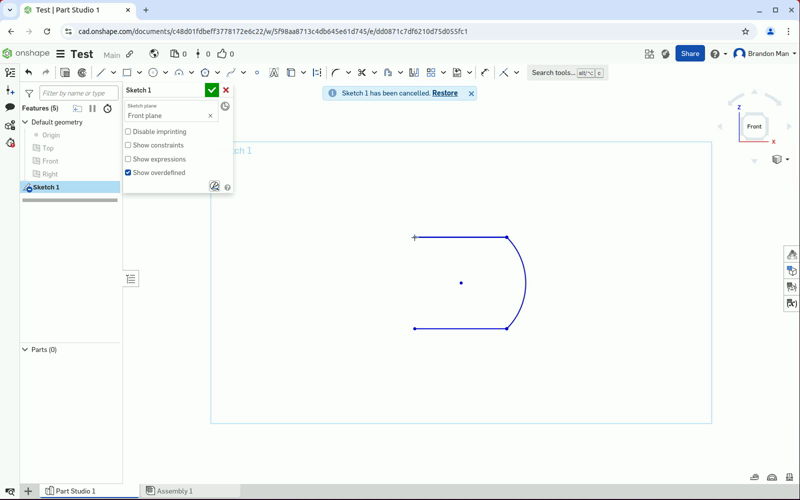
mouse_move(414, 237)
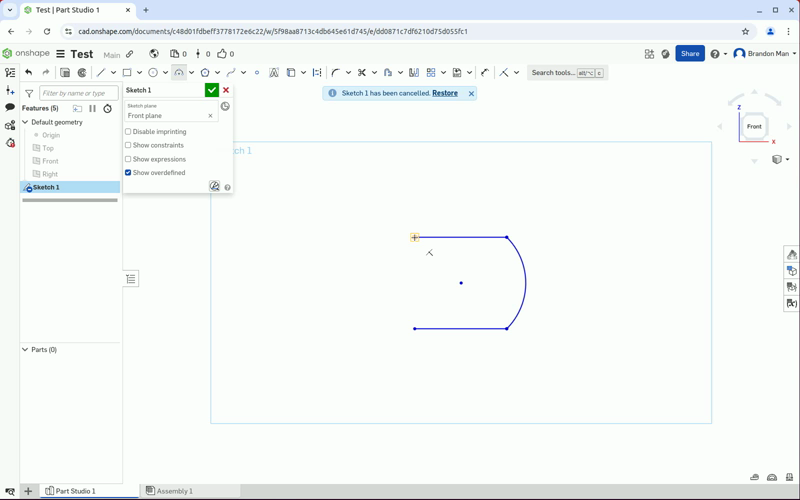
click(414, 237)
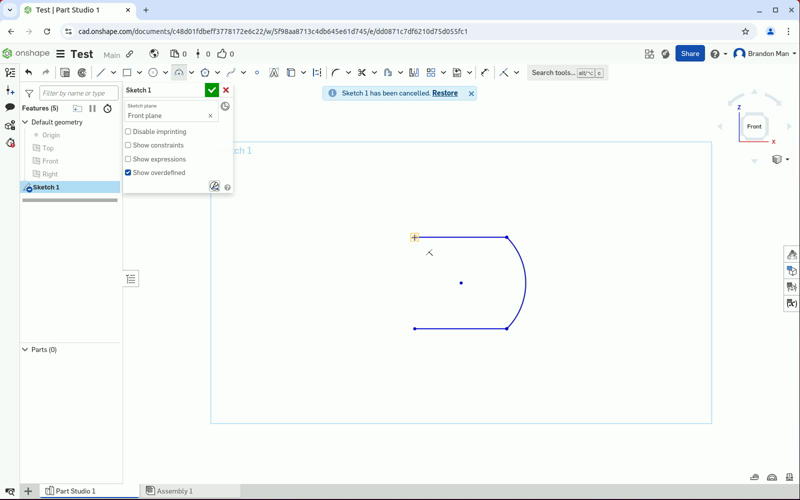
mouse_move(414, 328)
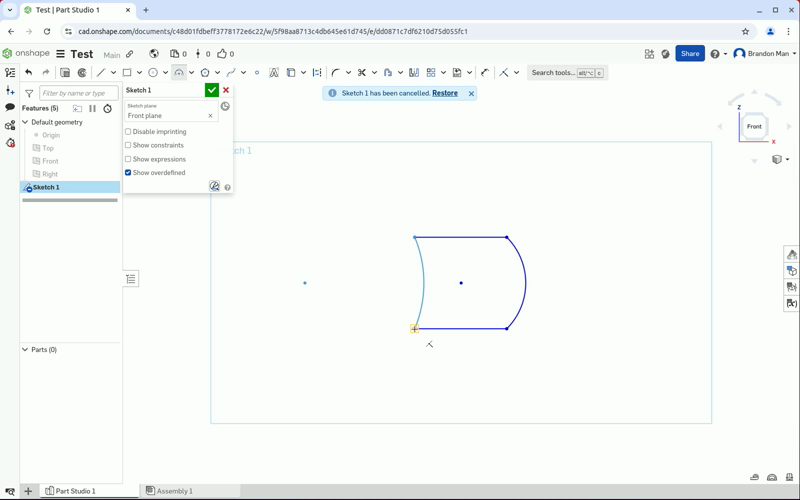
click(414, 328)
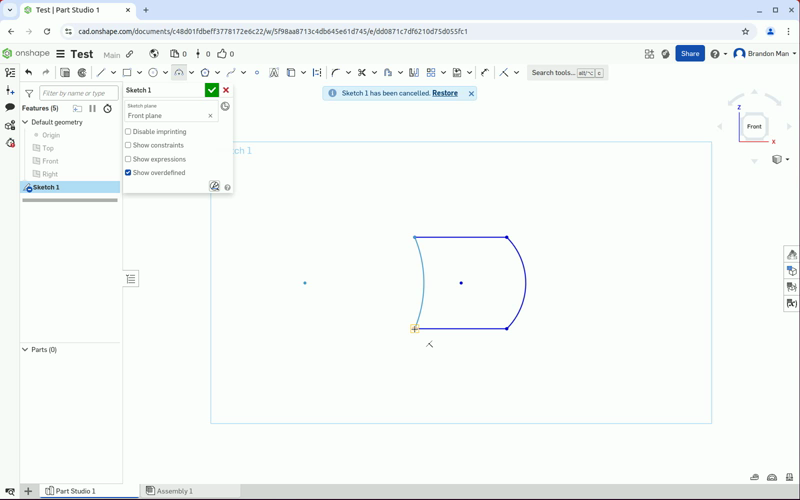
key_down(shift)
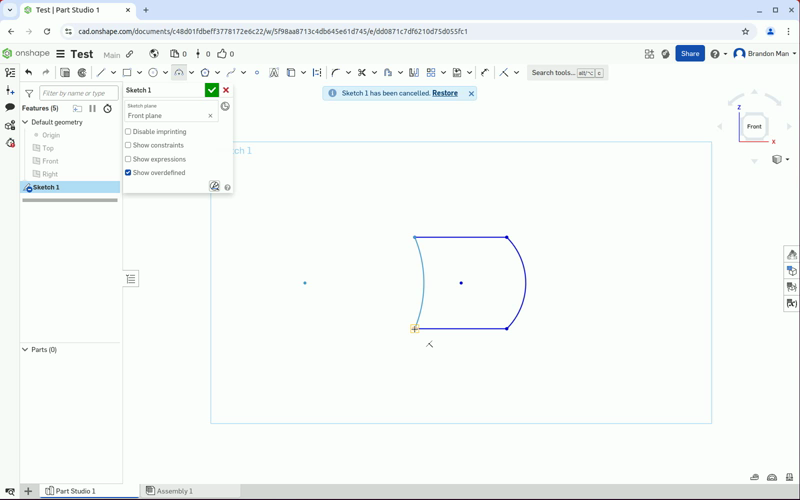
mouse_move(395, 282)
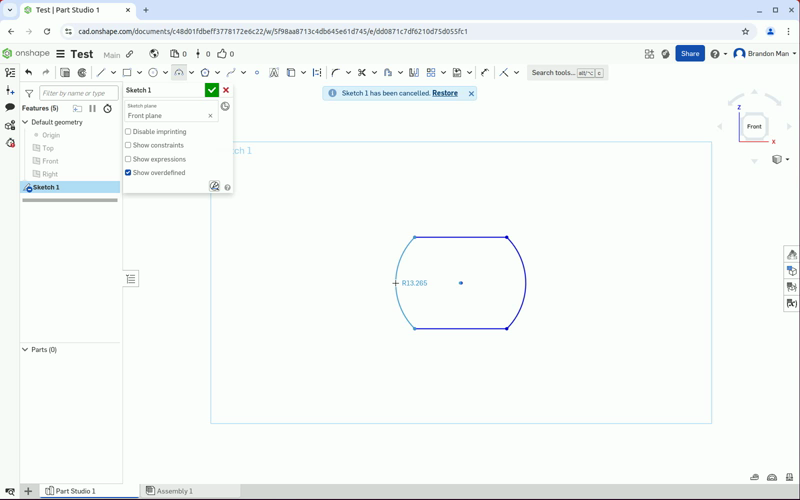
click(395, 282)
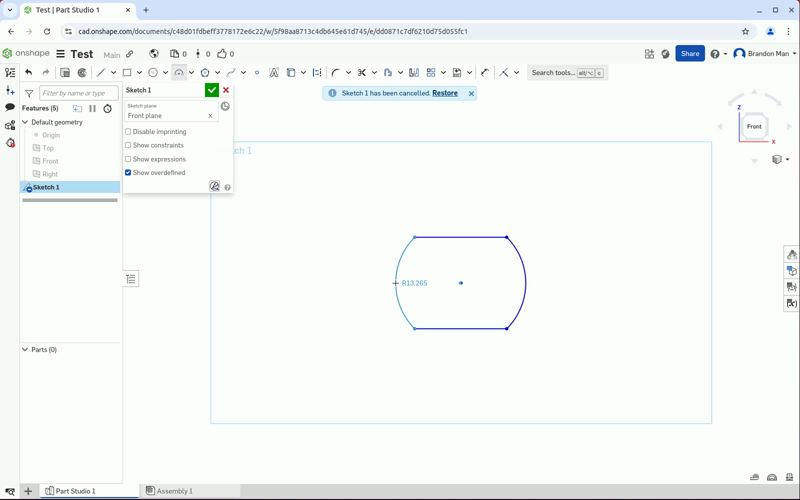
key_up(shift)
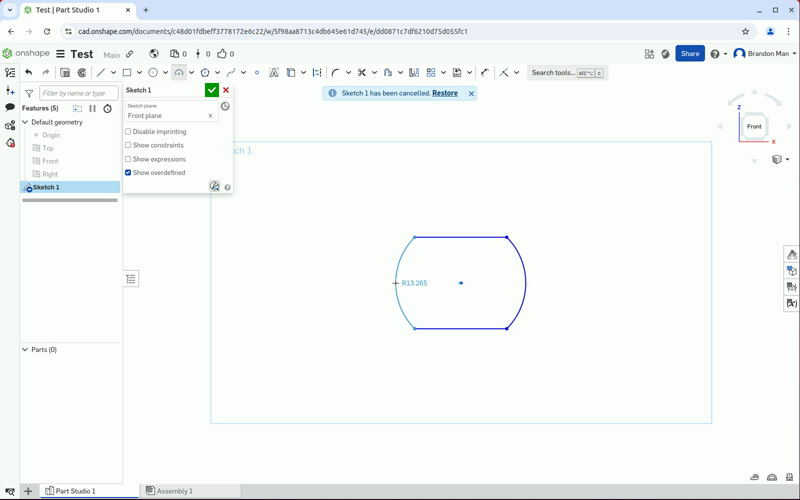
key(esc)
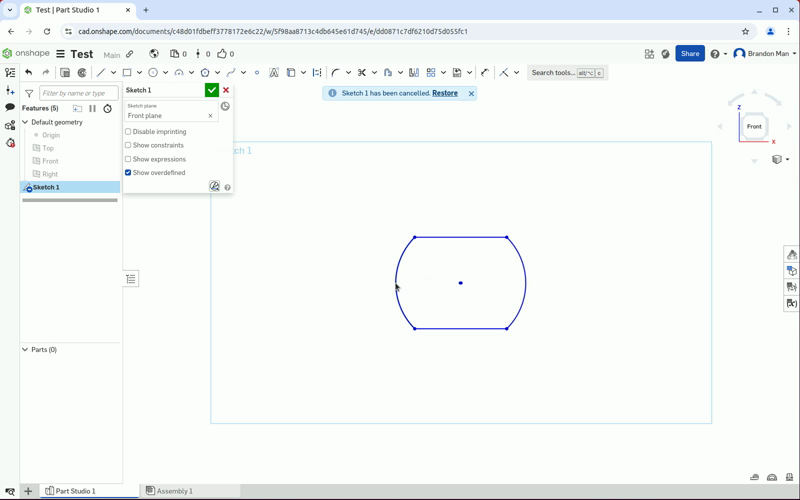
key(c)
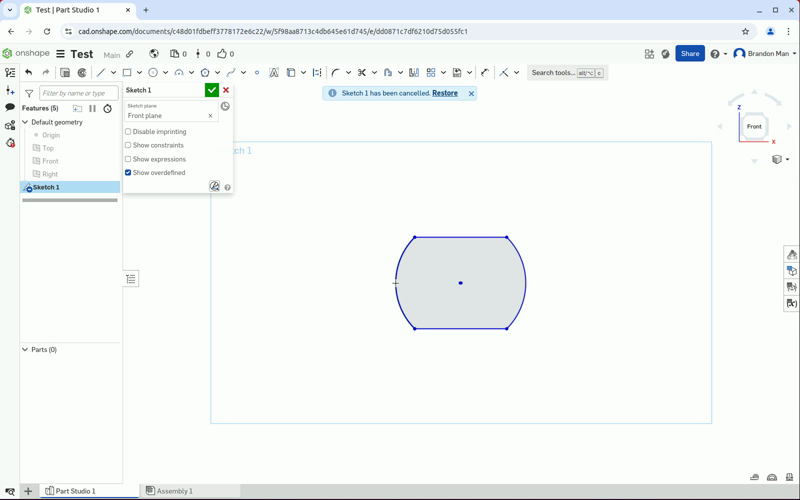
key_down(shift)
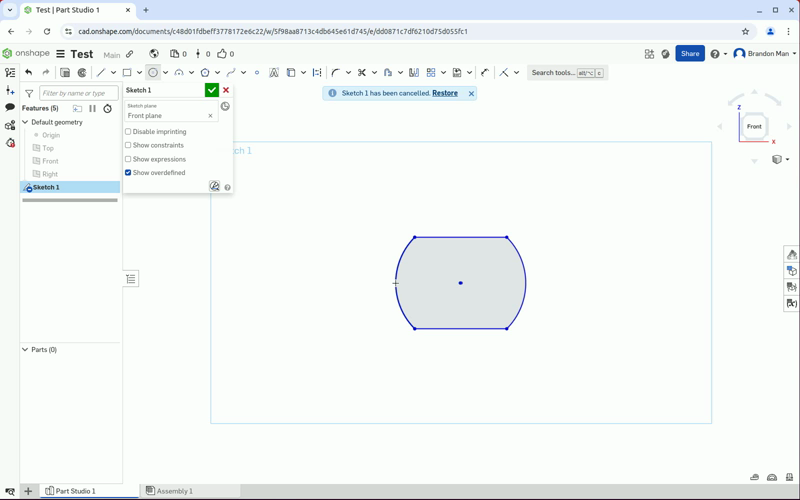
mouse_move(414, 283)
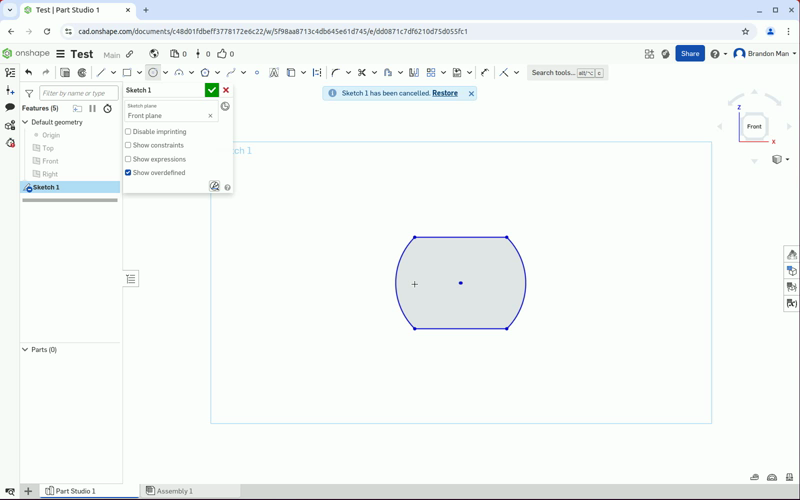
click(414, 283)
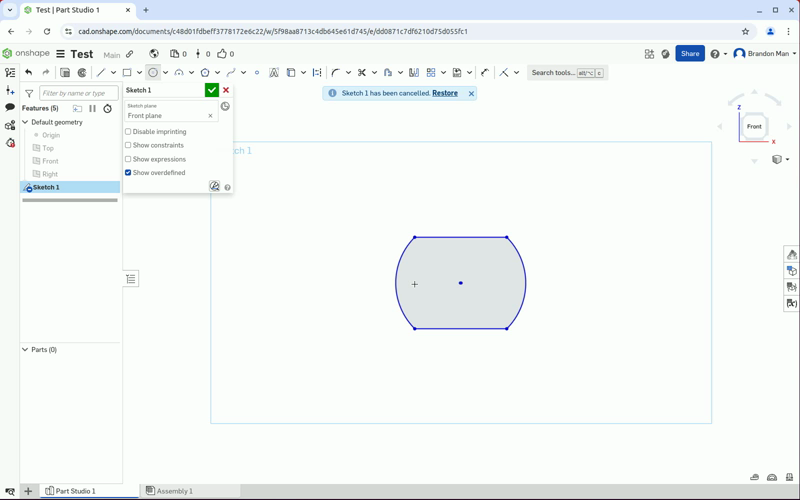
key_up(shift)
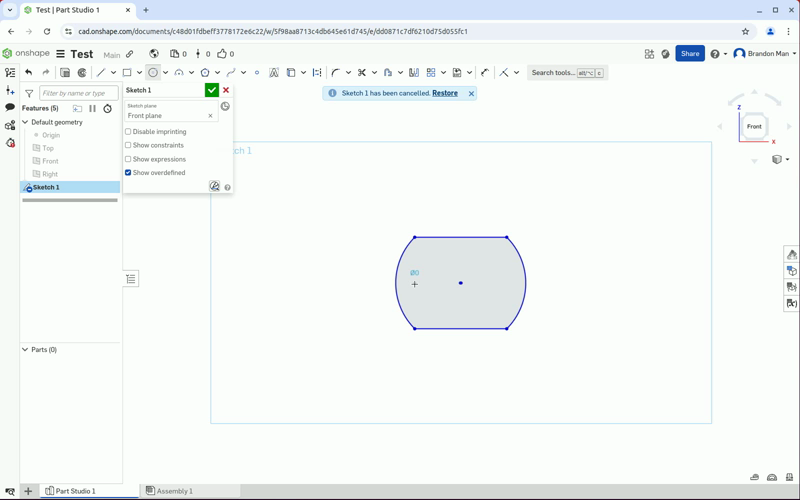
mouse_move(421, 283)
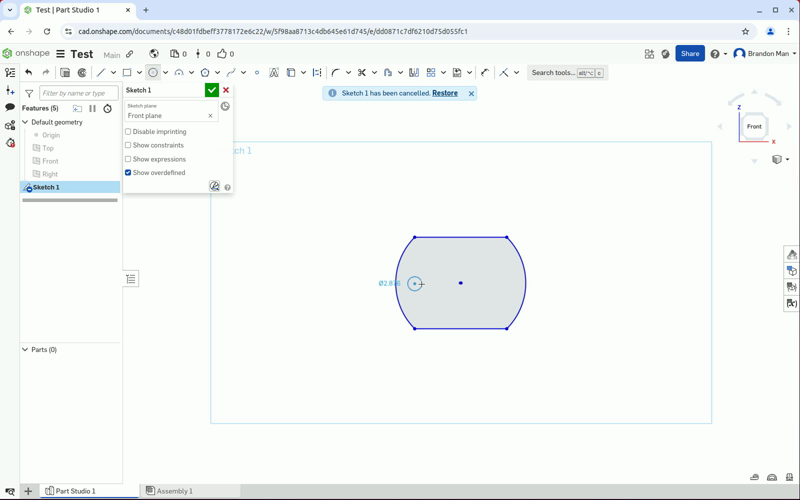
click(421, 283)
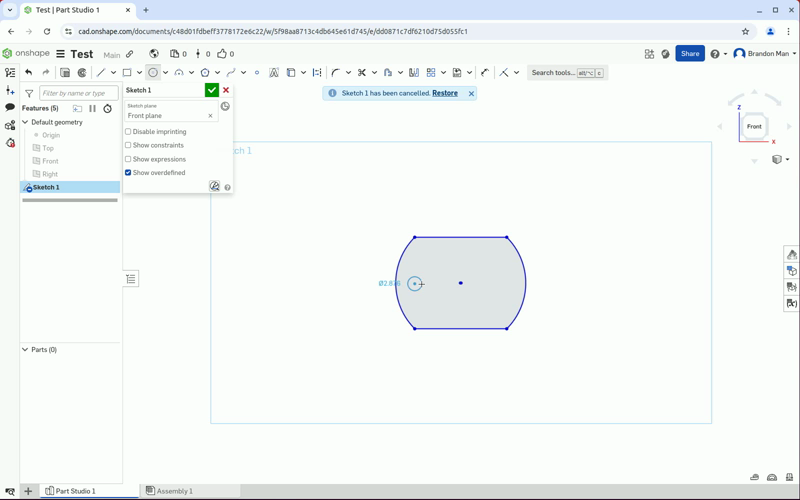
key(esc)
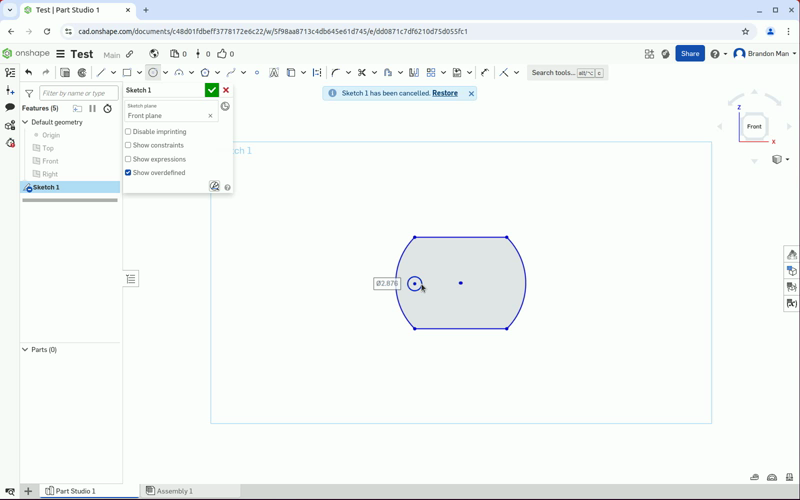
key(c)
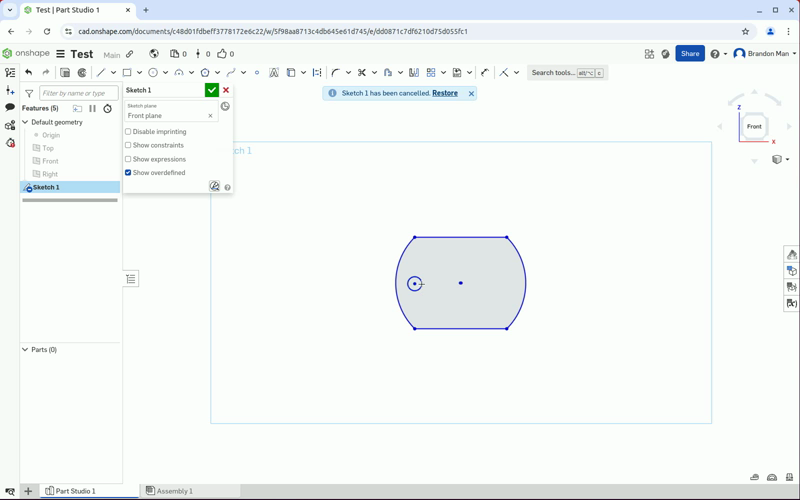
key_down(shift)
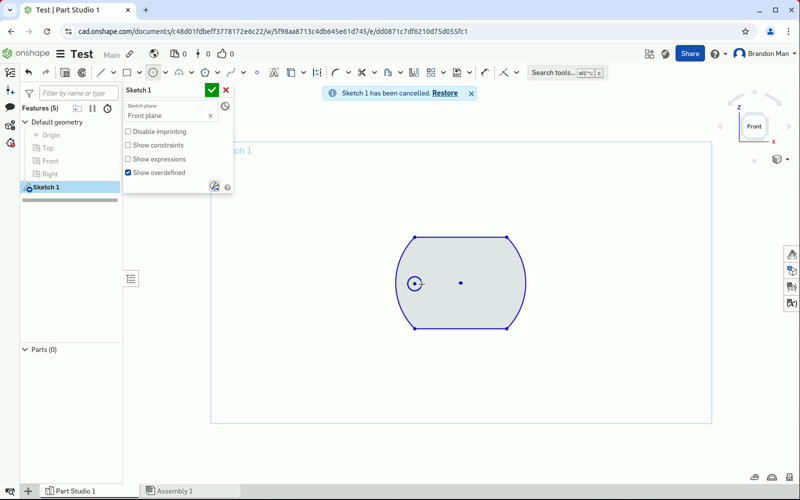
mouse_move(460, 283)
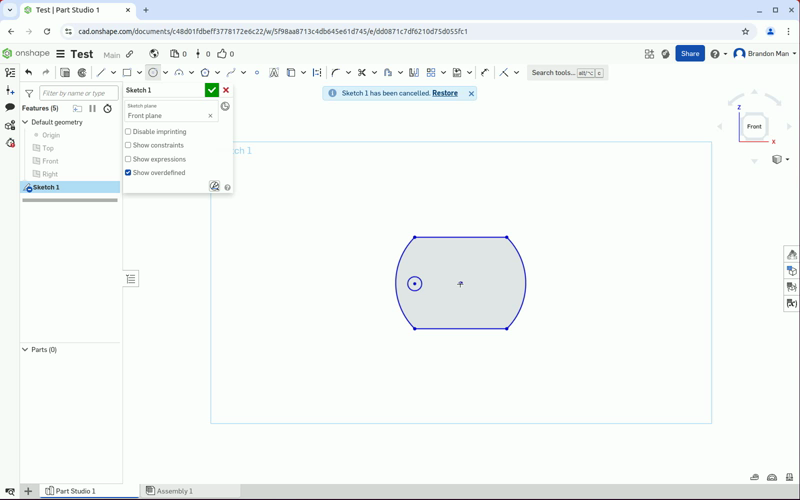
scroll(6)
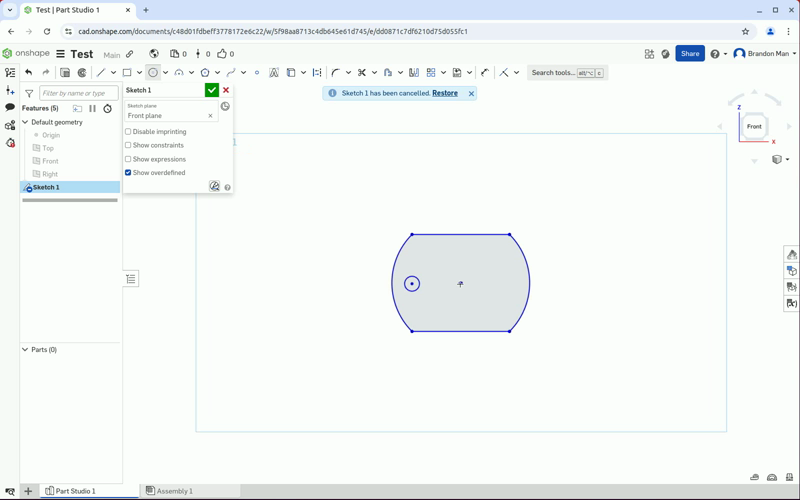
scroll(6)
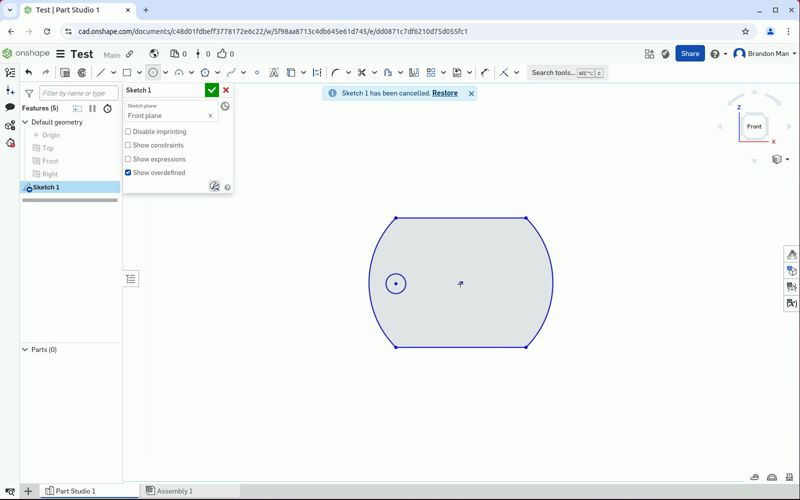
scroll(6)
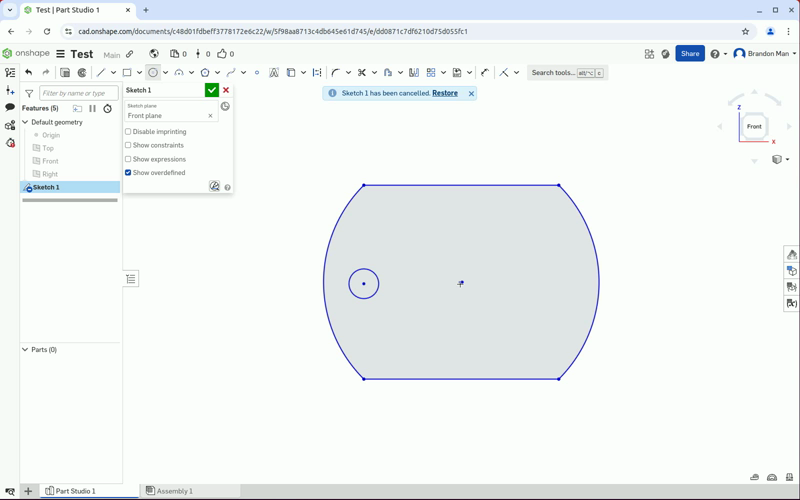
scroll(6)
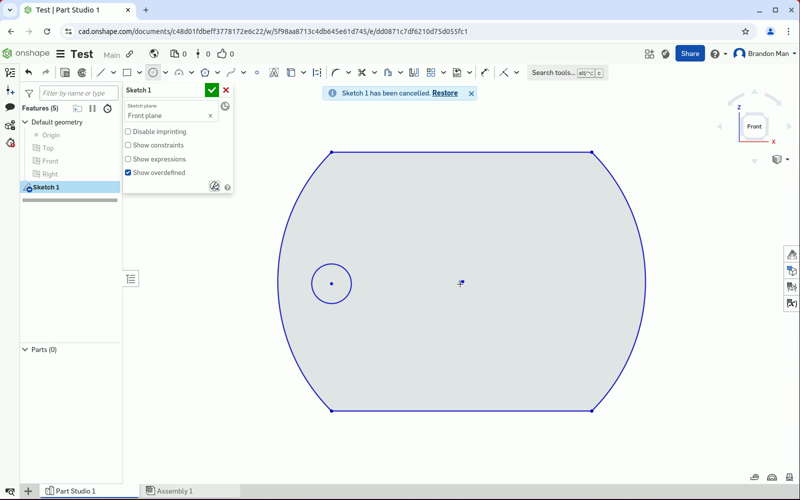
scroll(6)
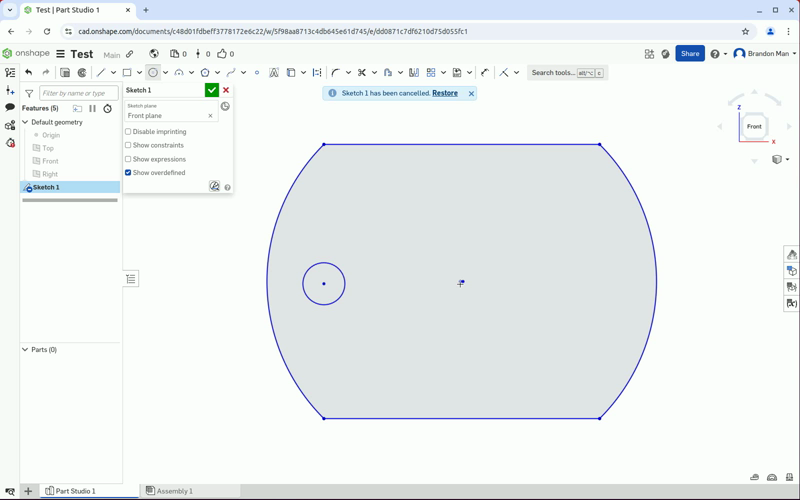
scroll(6)
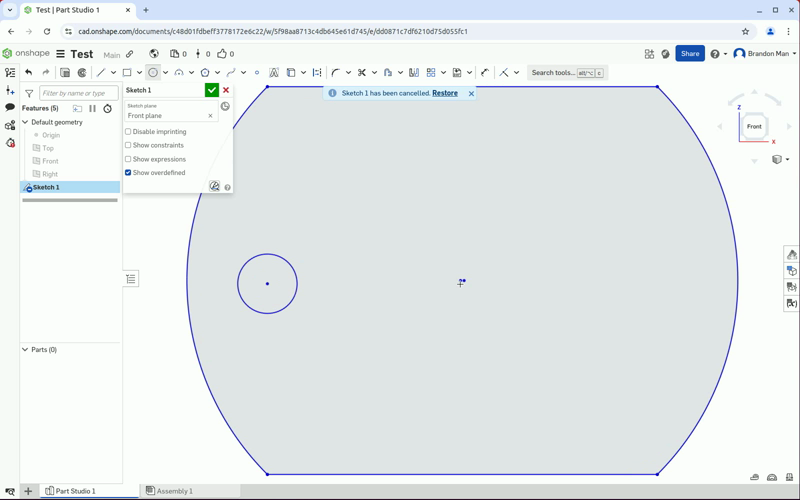
scroll(6)
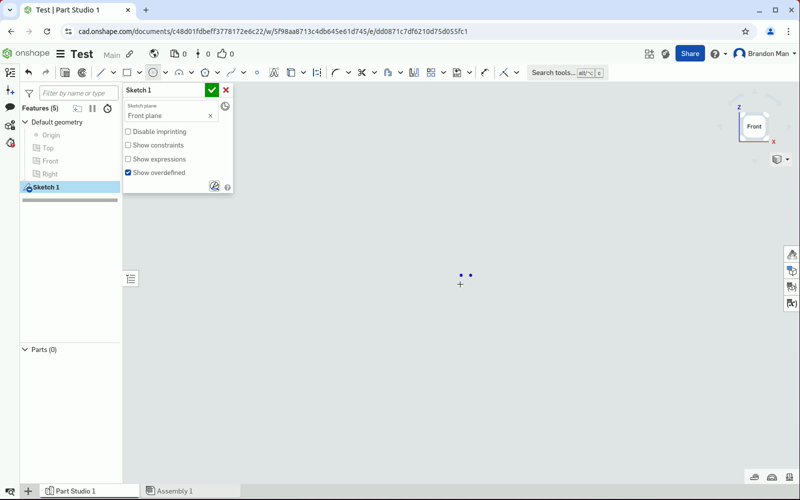
click(460, 283)
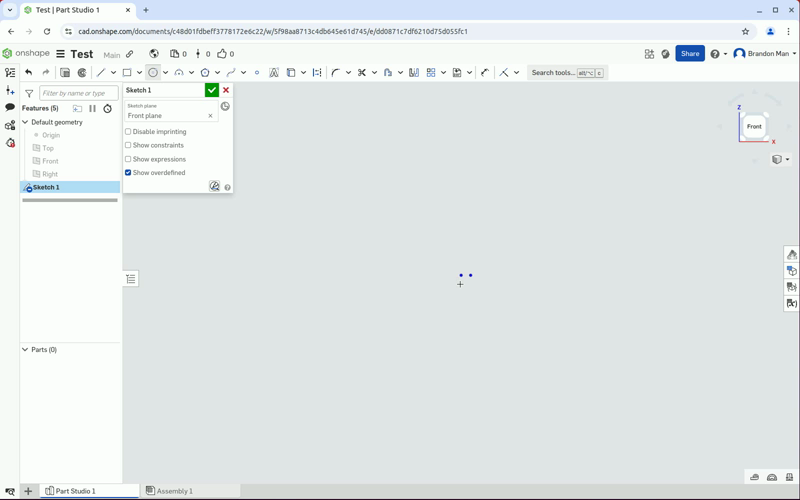
scroll(-6)
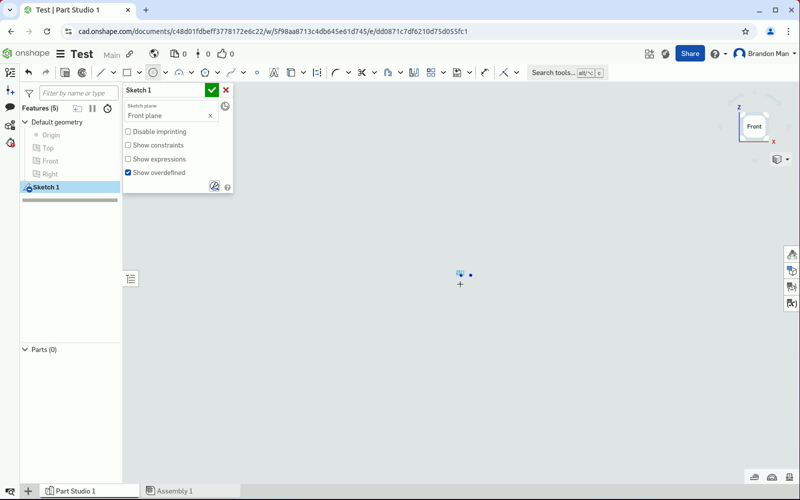
scroll(-6)
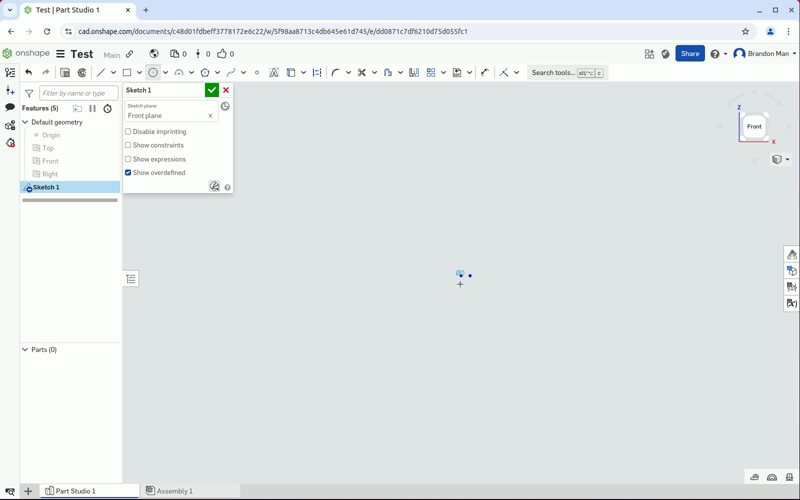
scroll(-6)
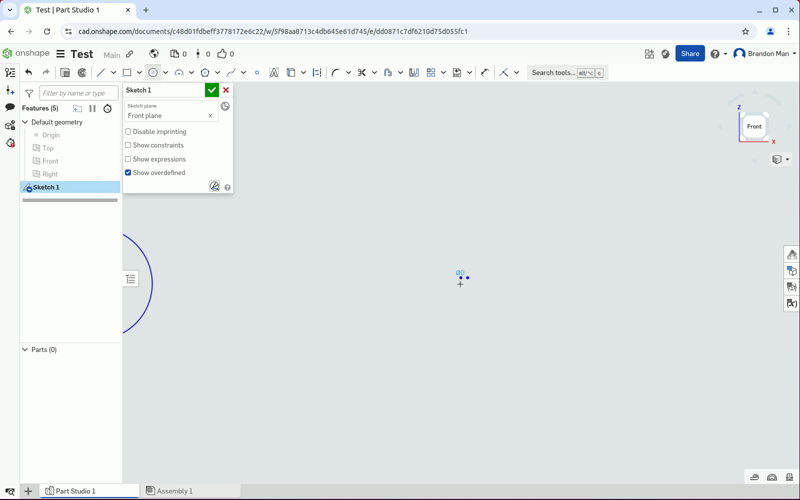
scroll(-6)
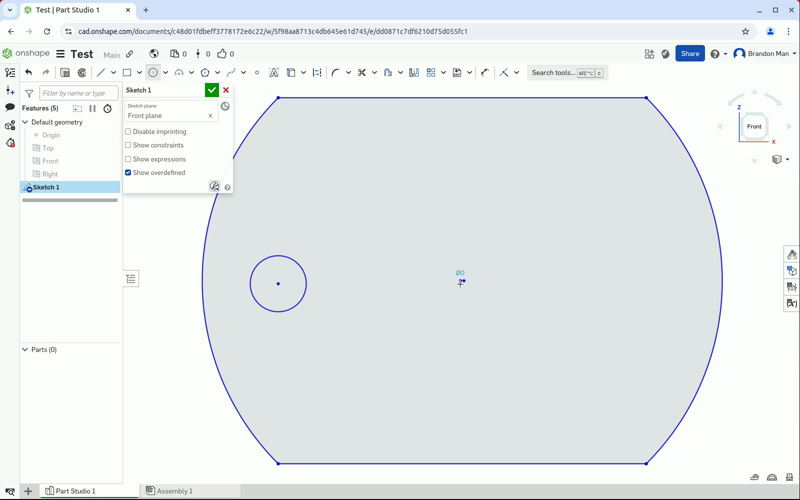
scroll(-6)
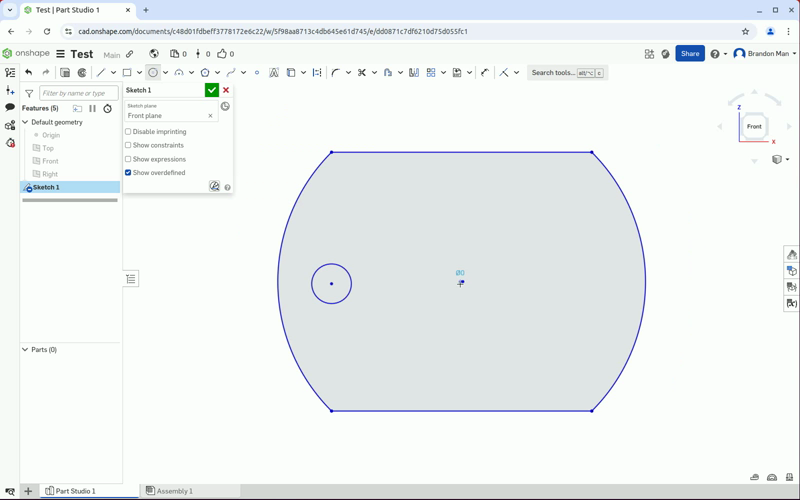
scroll(-6)
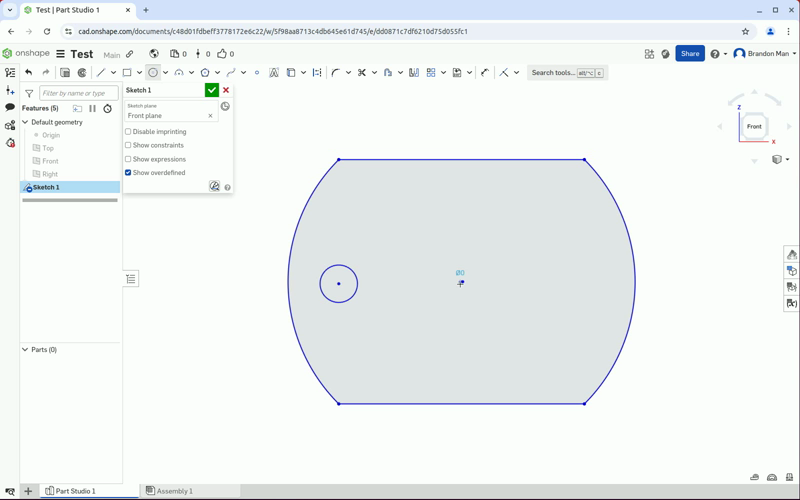
scroll(-6)
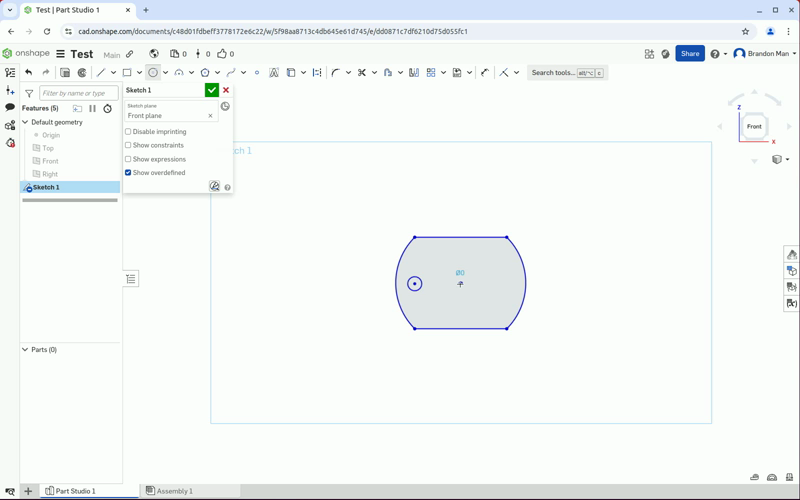
key_up(shift)
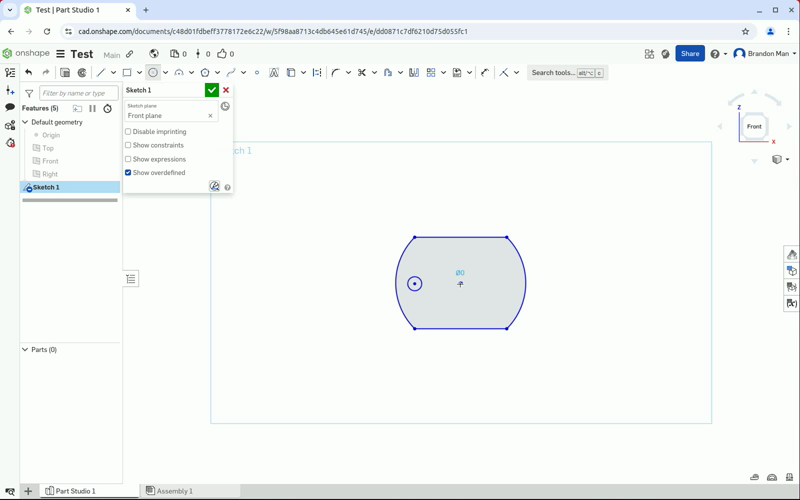
mouse_move(475, 283)
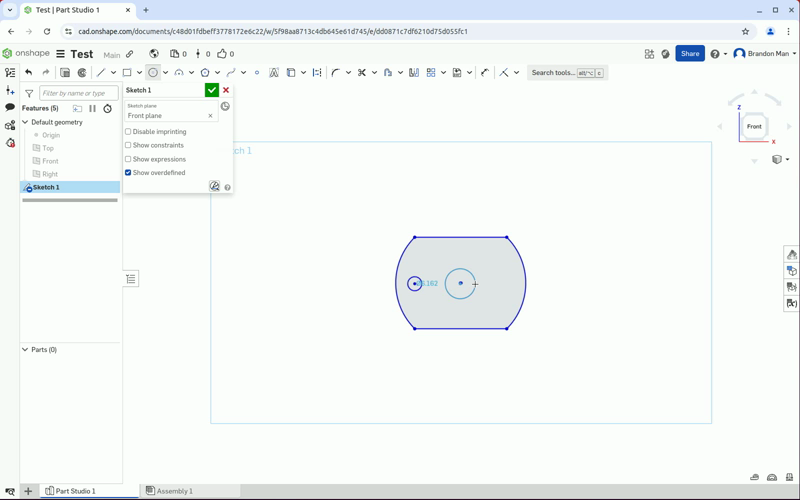
click(475, 283)
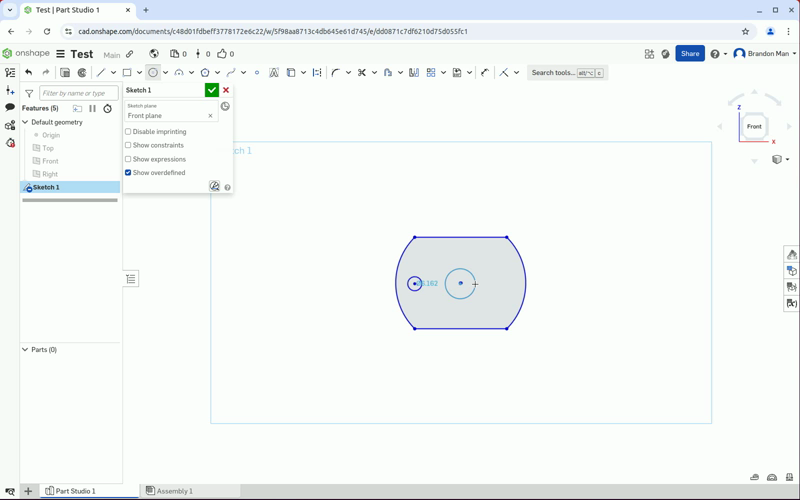
key(esc)
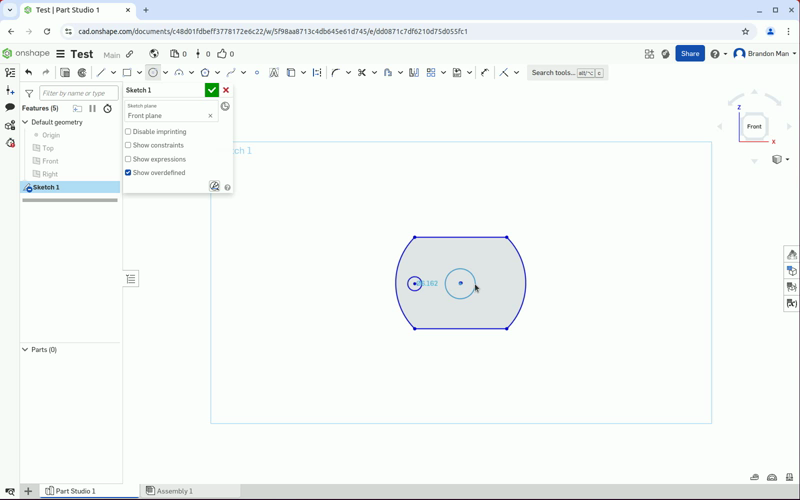
key(c)
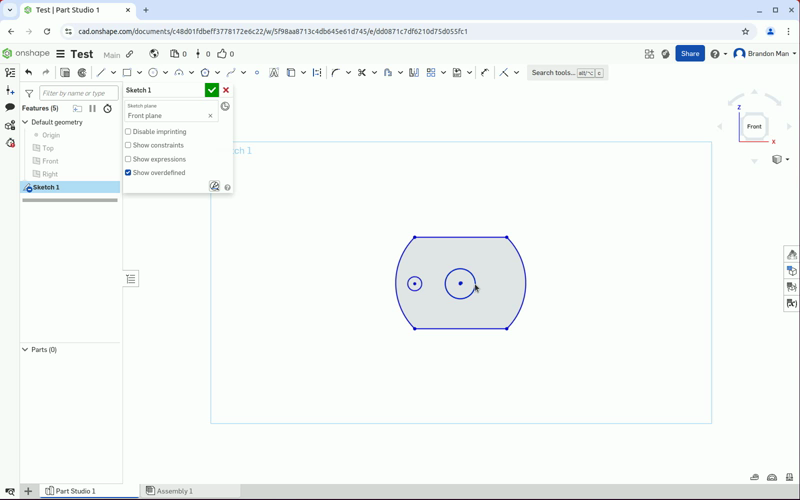
key_down(shift)
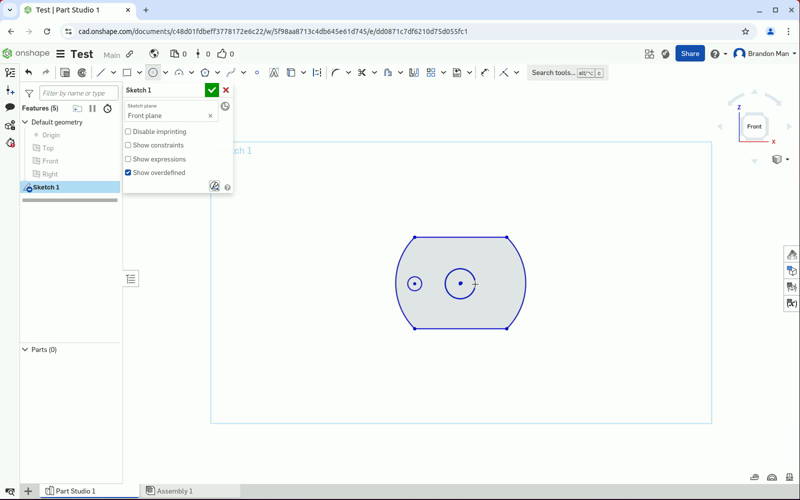
mouse_move(506, 283)
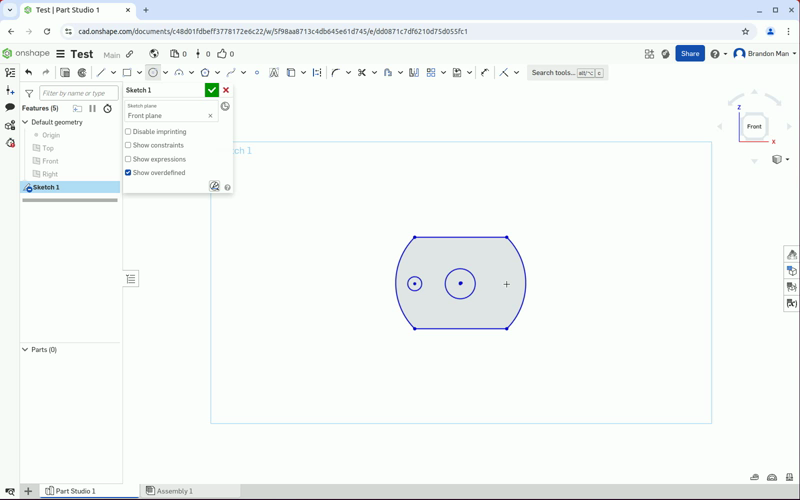
click(506, 283)
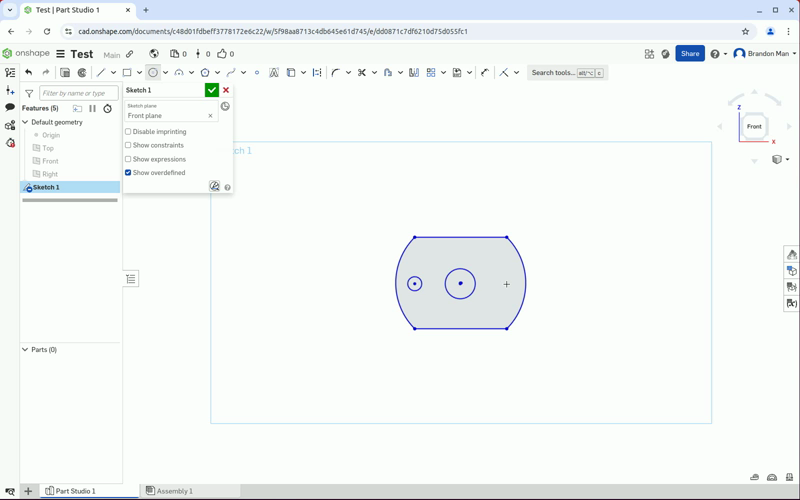
key_up(shift)
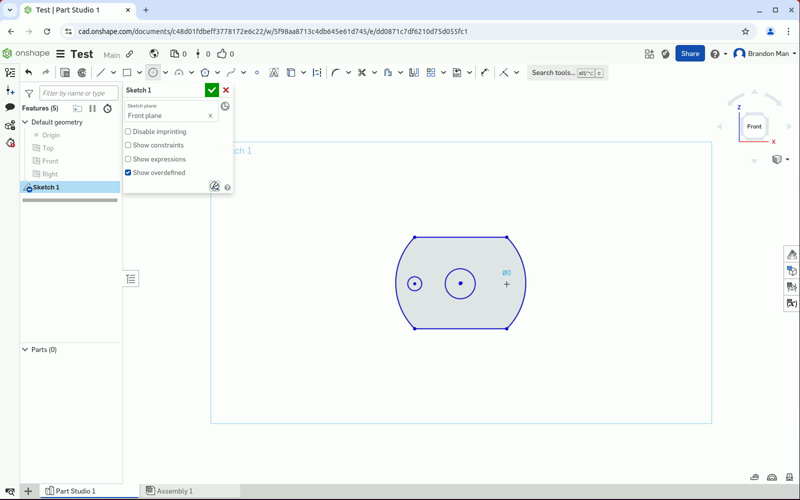
mouse_move(513, 283)
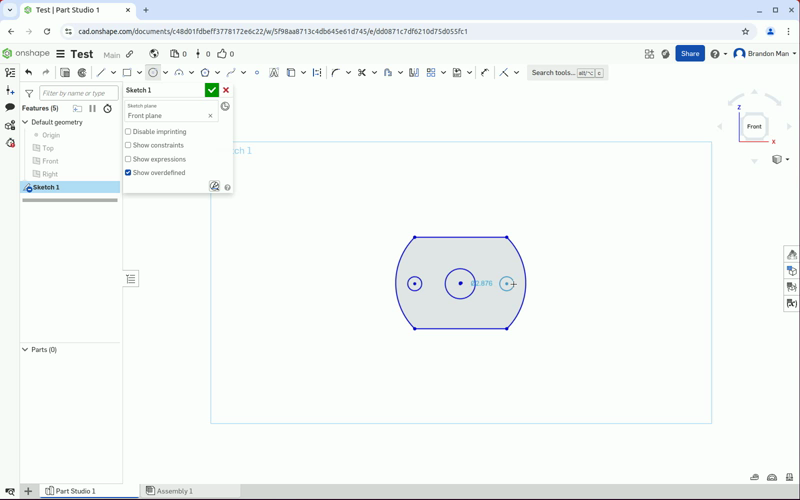
click(513, 283)
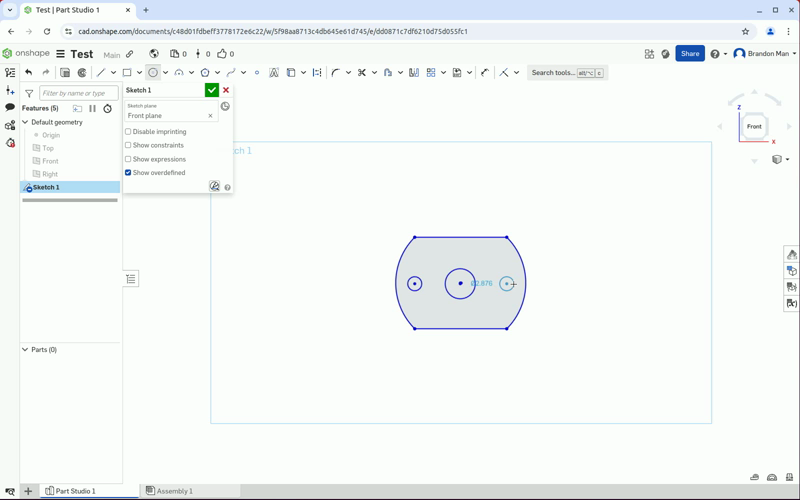
key(esc)
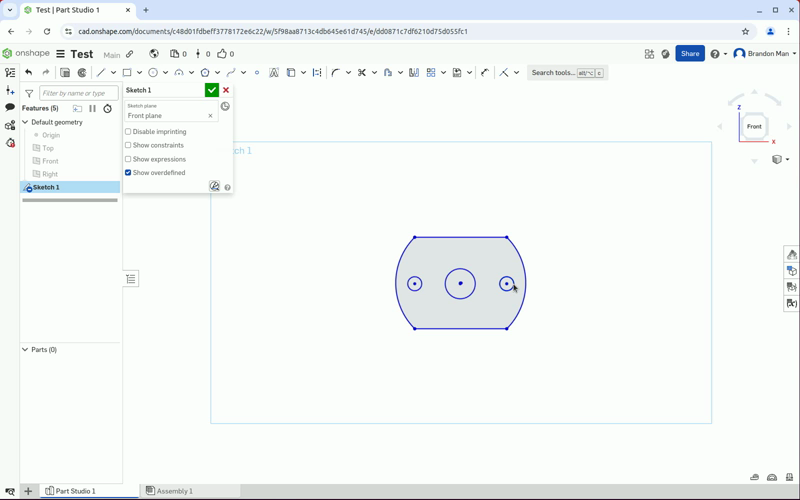
mouse_move(439, 245)
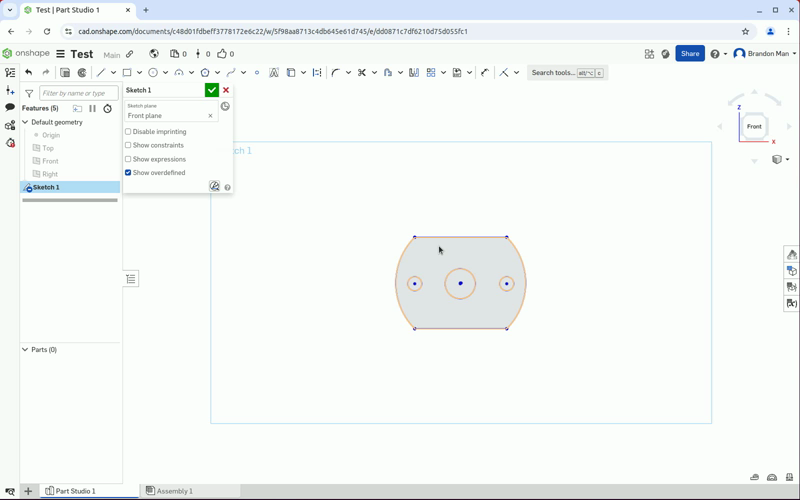
click(439, 245)
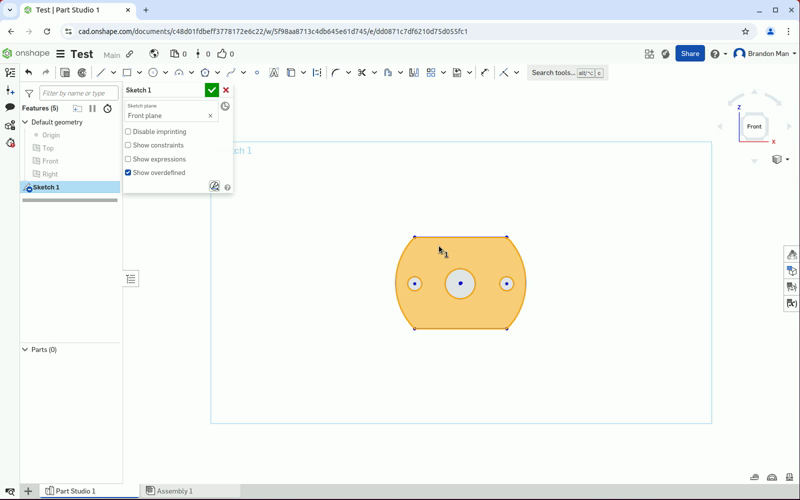
mouse_move(73, 352)
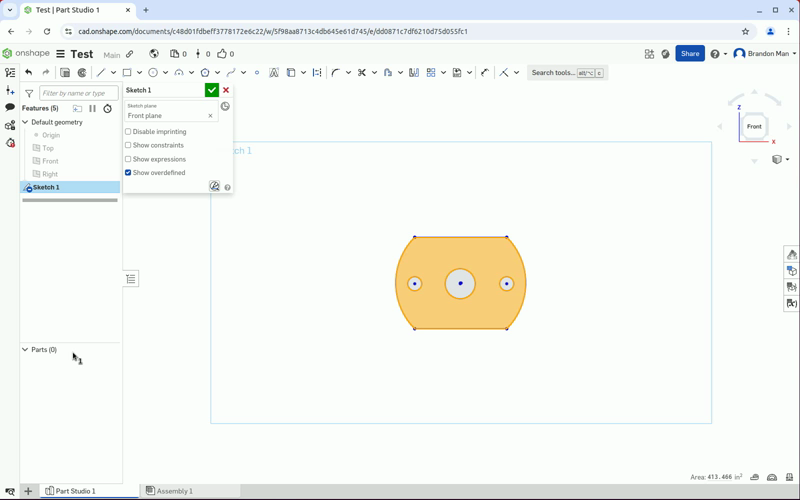
key(shift+y)
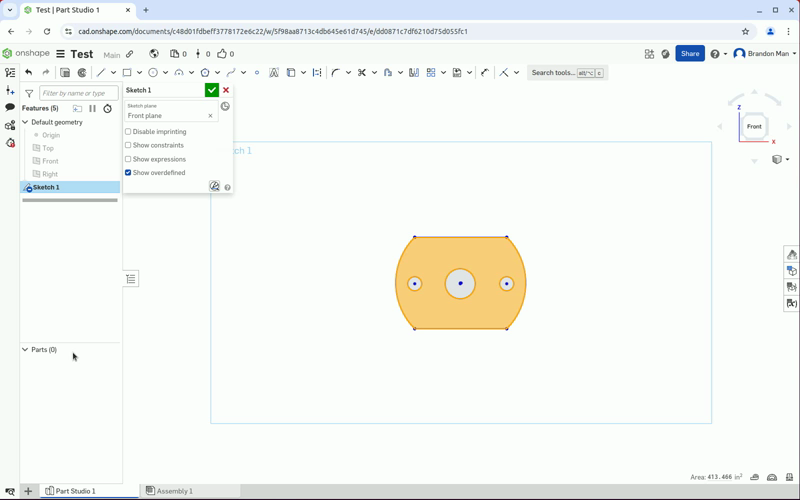
key(shift+e)
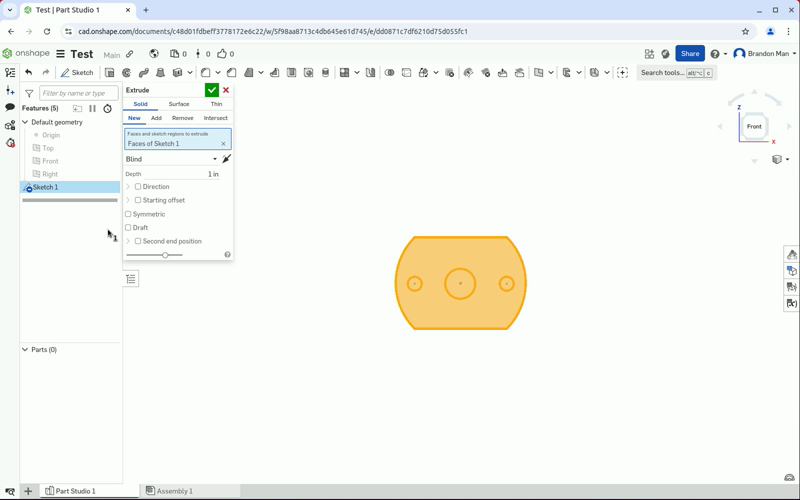
mouse_move(143, 106)
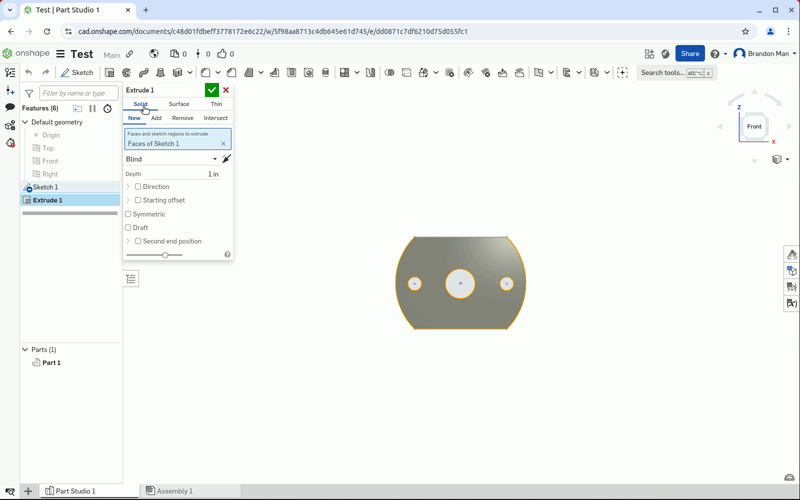
click(143, 106)
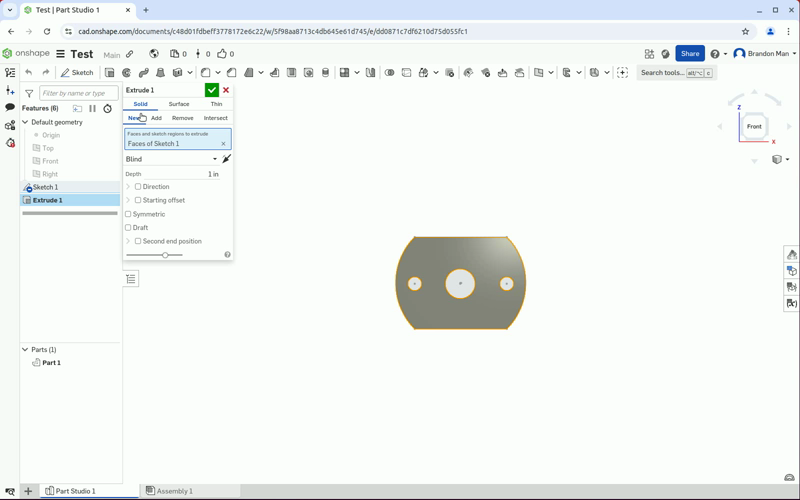
mouse_move(137, 120)
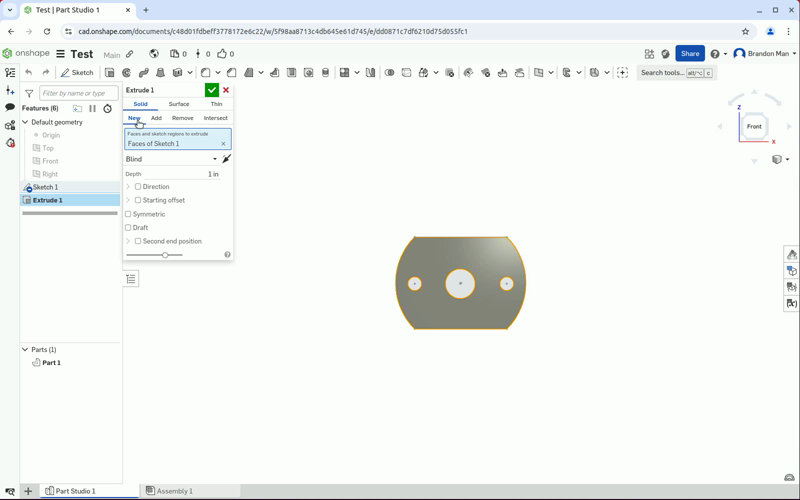
click(137, 120)
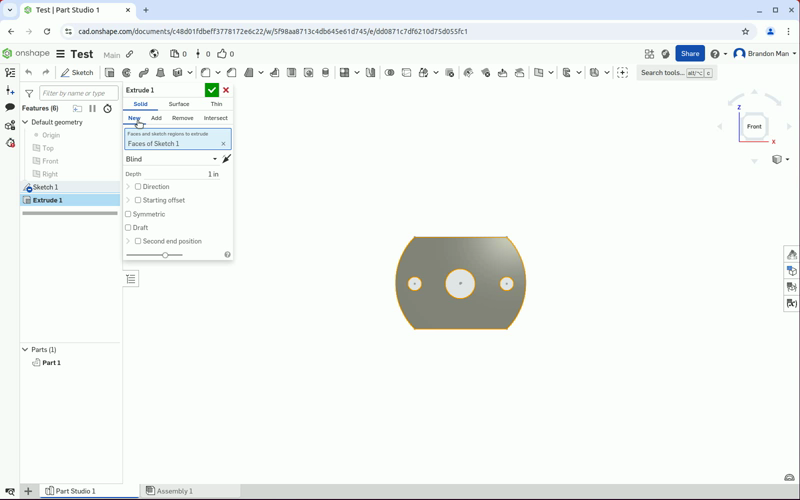
key(tab, 4)
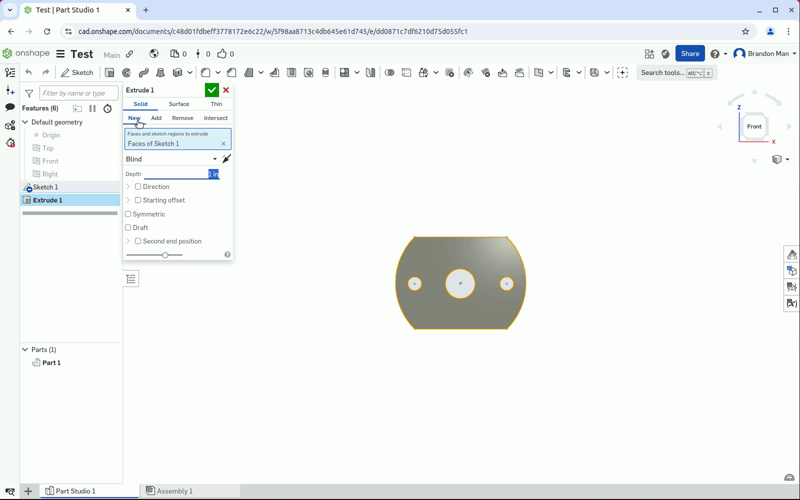
text(5.055)
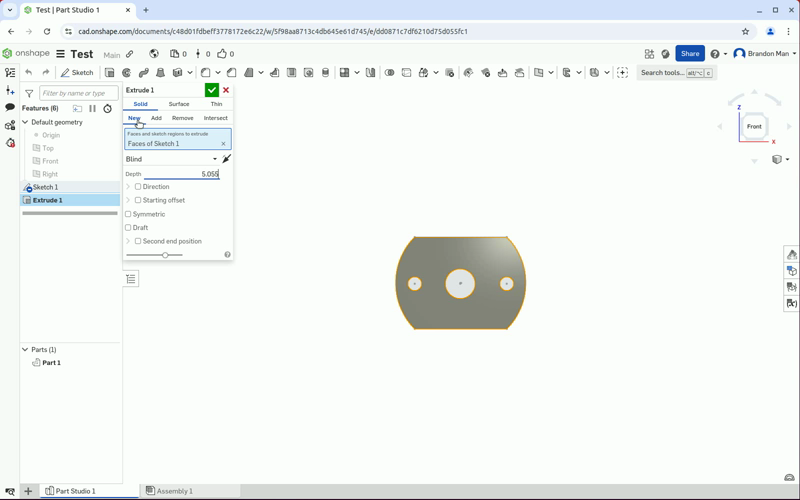
key(enter)
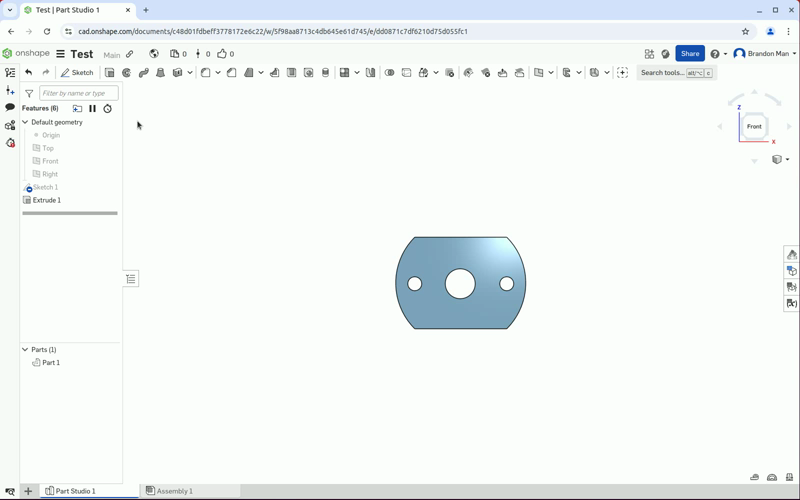
key(shift+h)
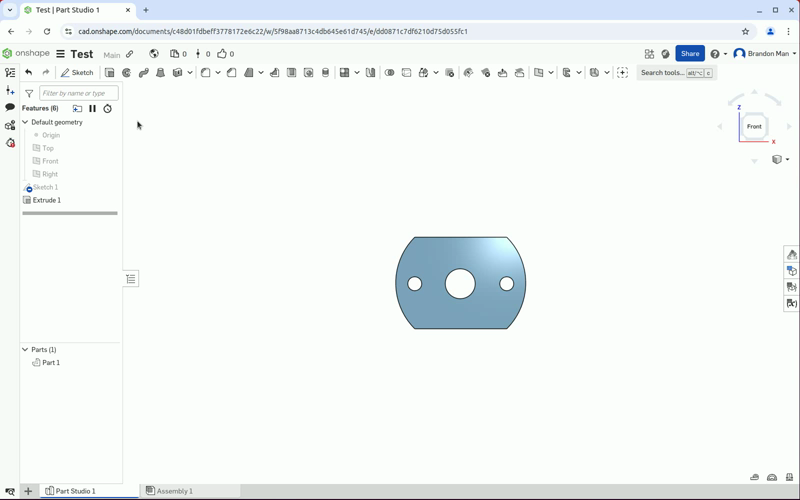
key(shift+h)
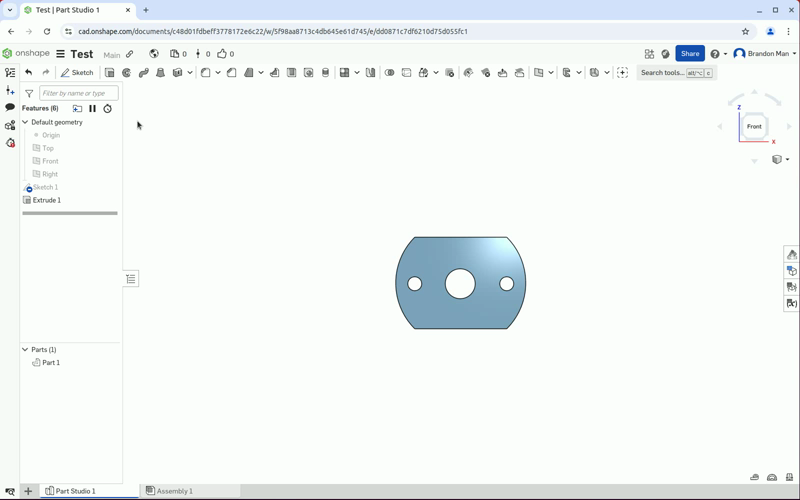
mouse_move(73, 189)
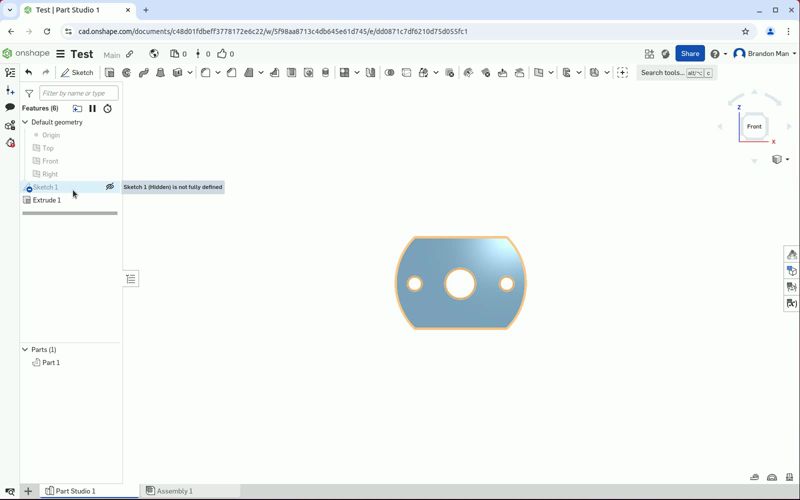
click(73, 189)
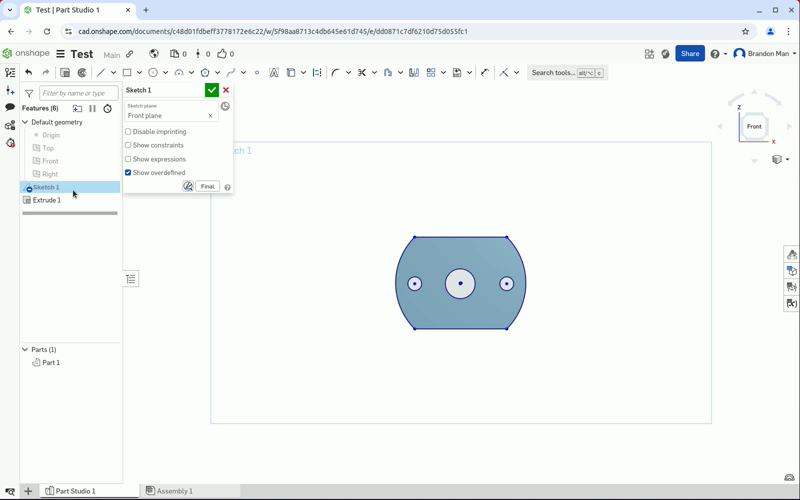
mouse_move(229, 92)
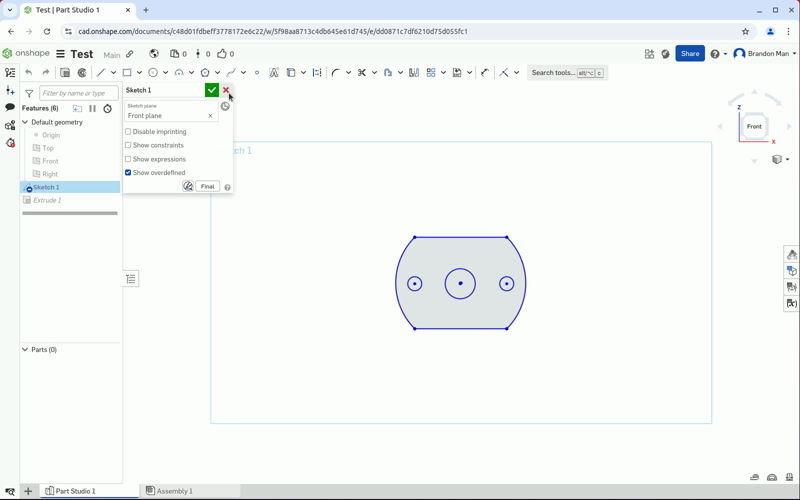
click(229, 92)
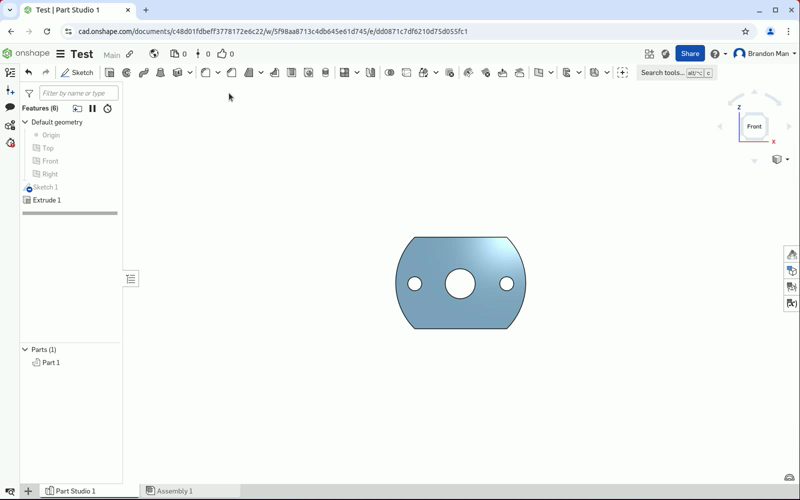
mouse_move(541, 75)
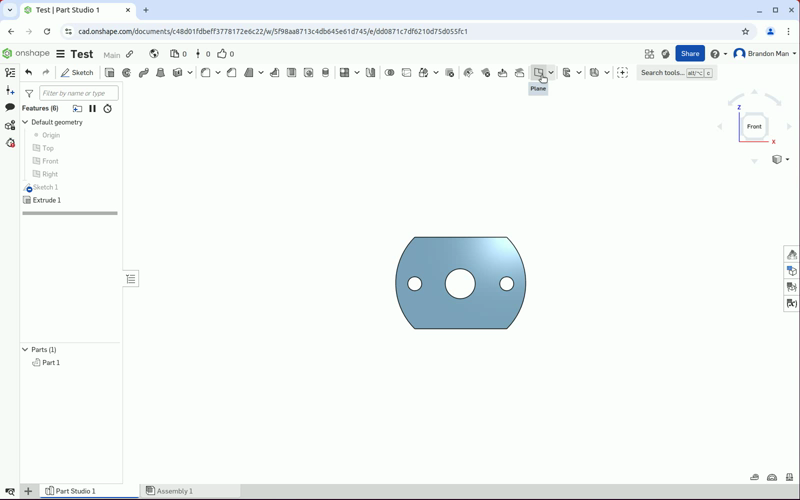
click(541, 75)
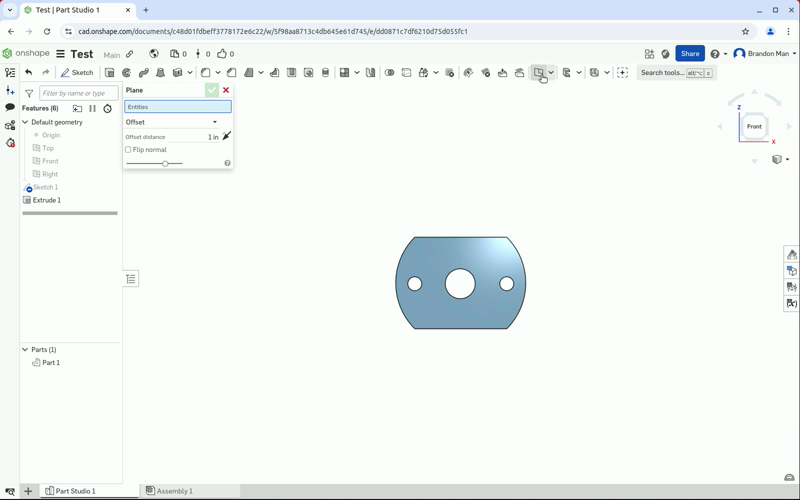
mouse_move(73, 163)
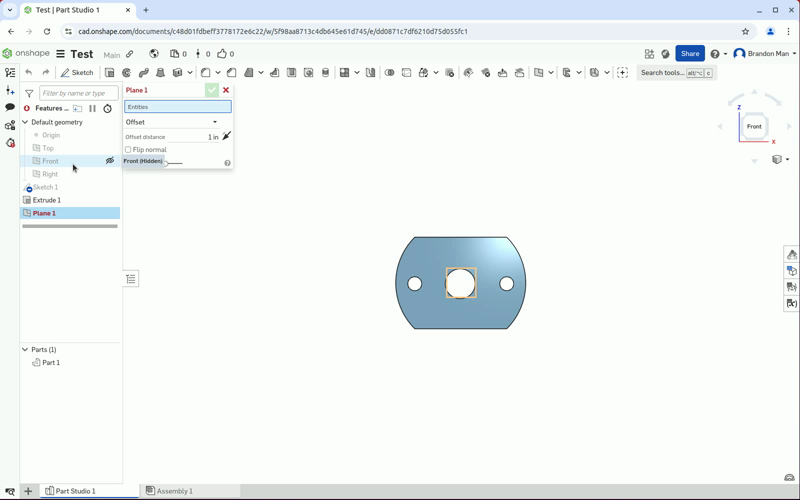
click(73, 163)
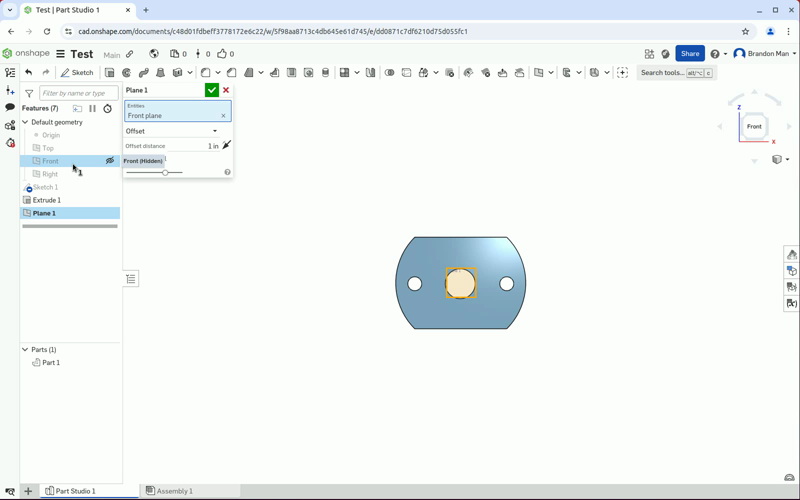
key(tab, 2)
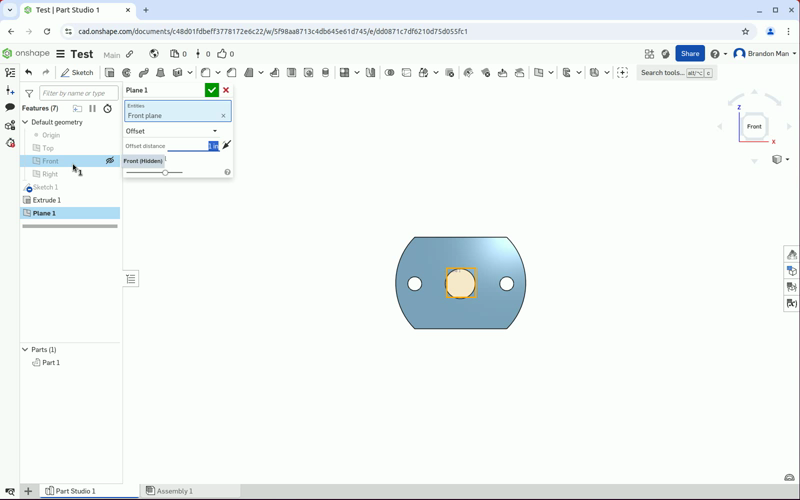
text(5.053)
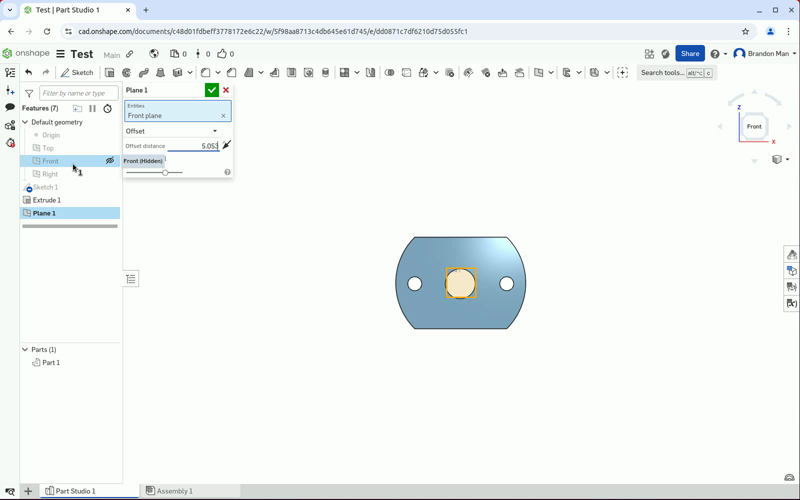
key(enter, 2)
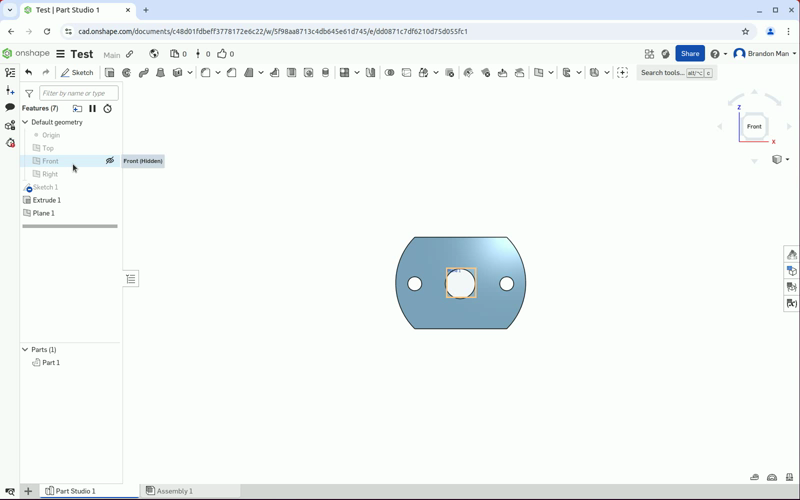
key(shift+s)
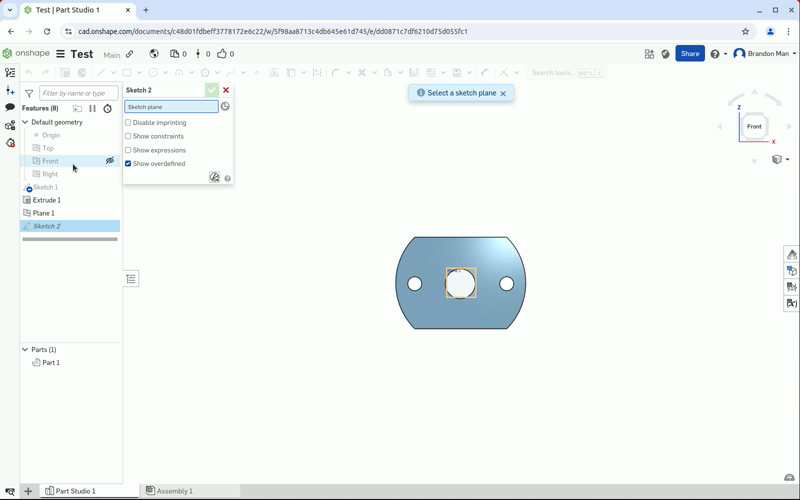
mouse_move(73, 215)
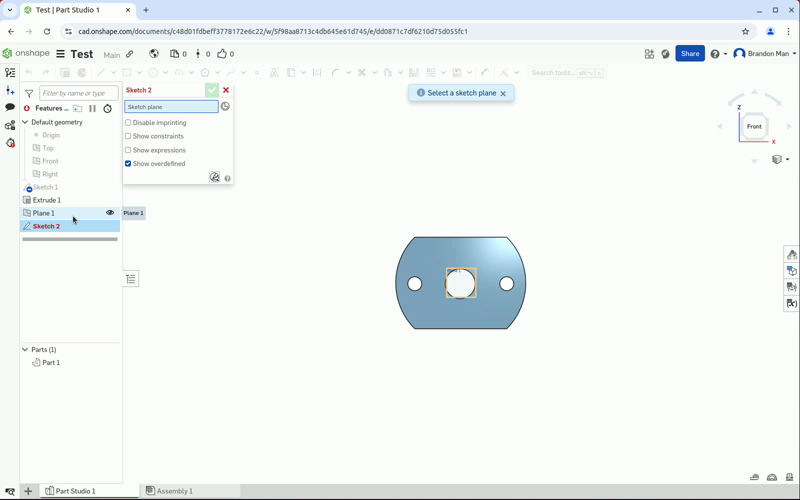
click(73, 215)
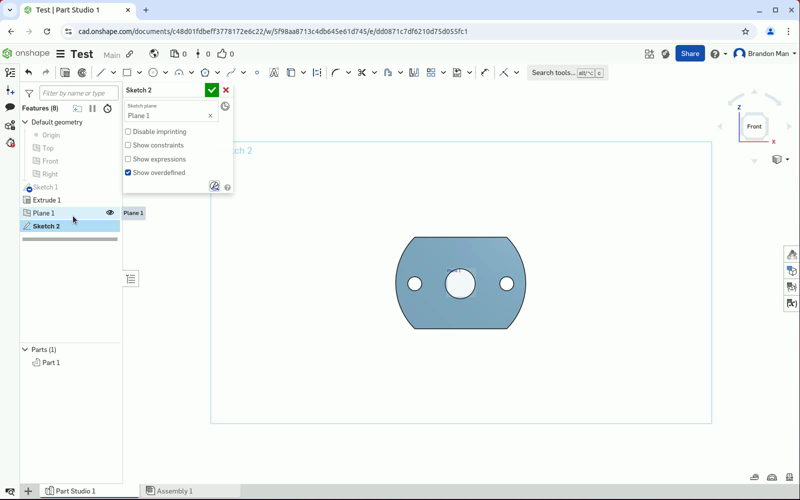
mouse_move(73, 352)
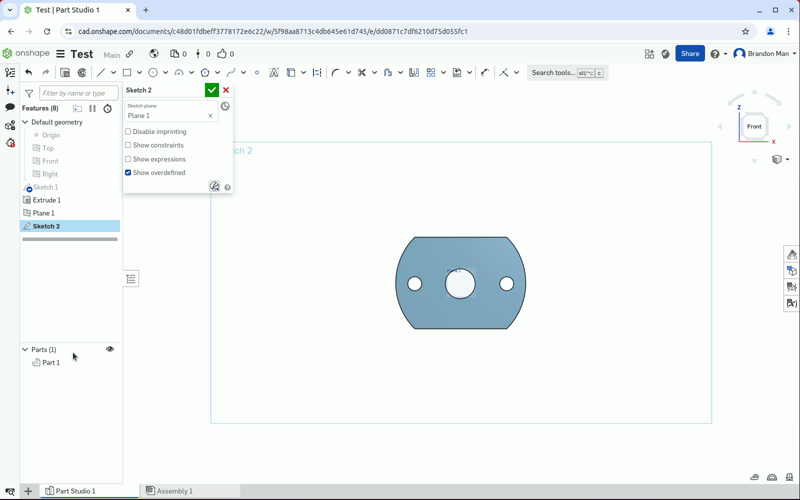
key(y)
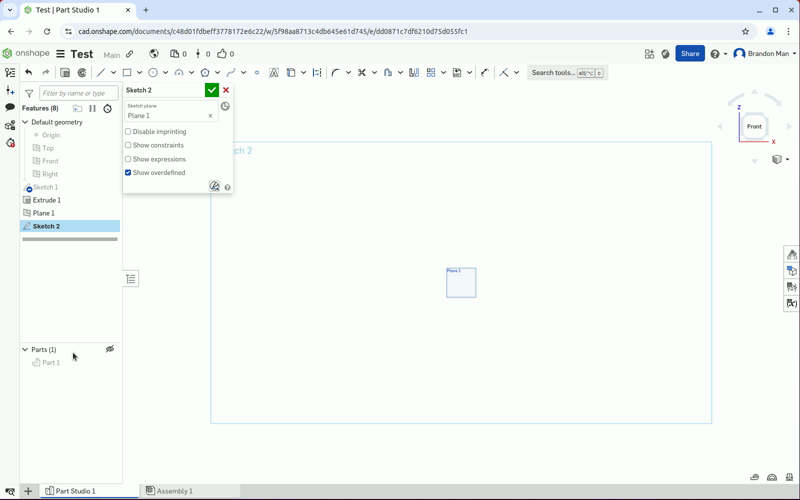
key(c)
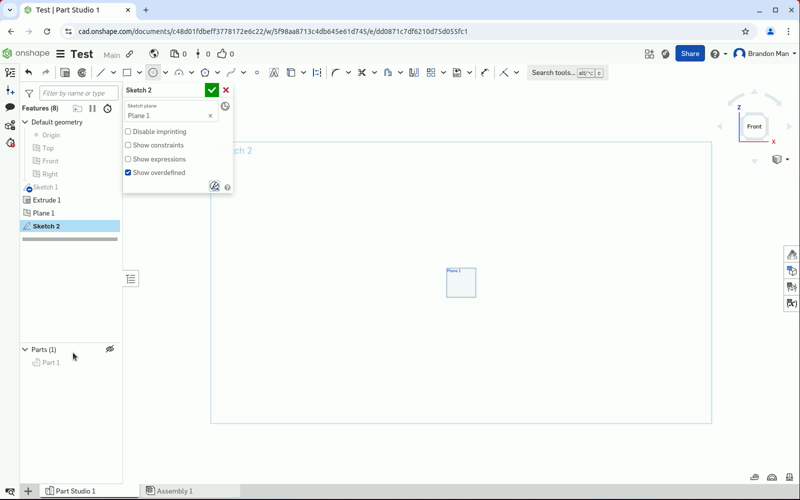
key_down(shift)
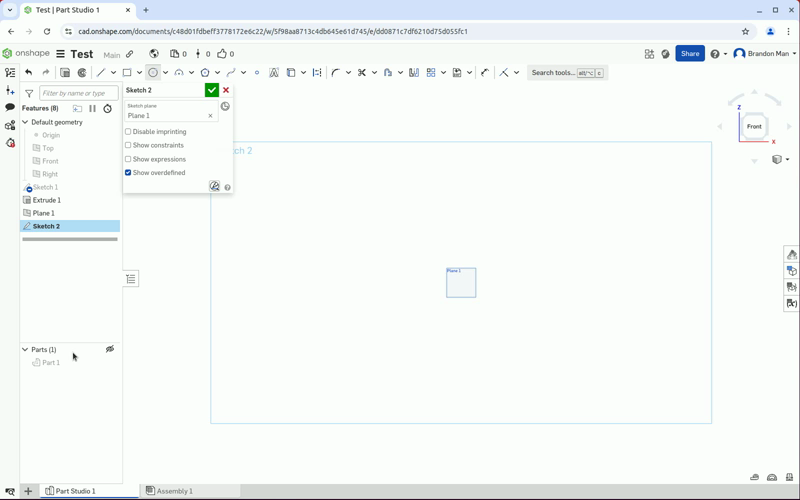
mouse_move(460, 282)
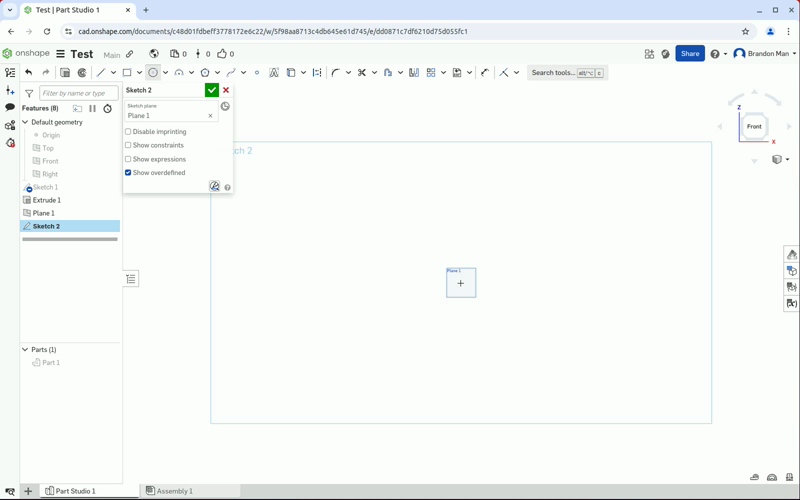
click(460, 282)
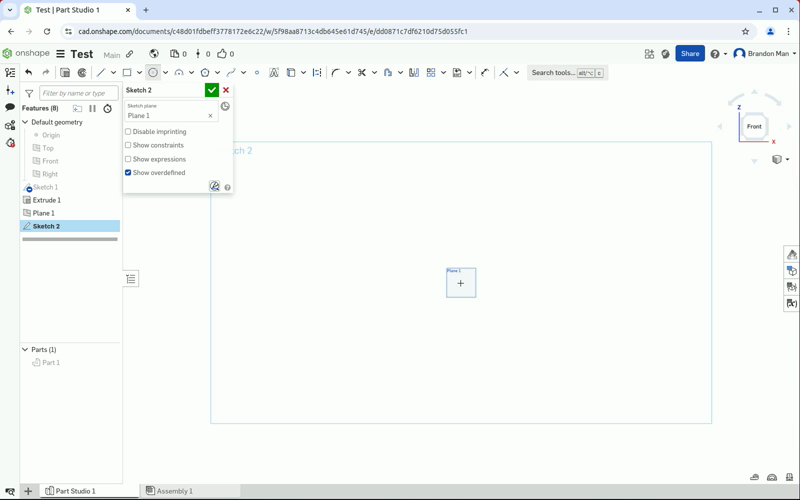
key_up(shift)
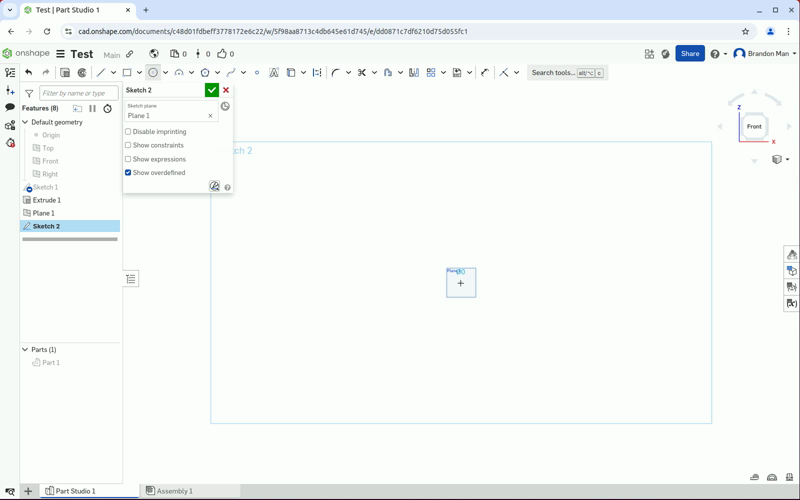
mouse_move(493, 282)
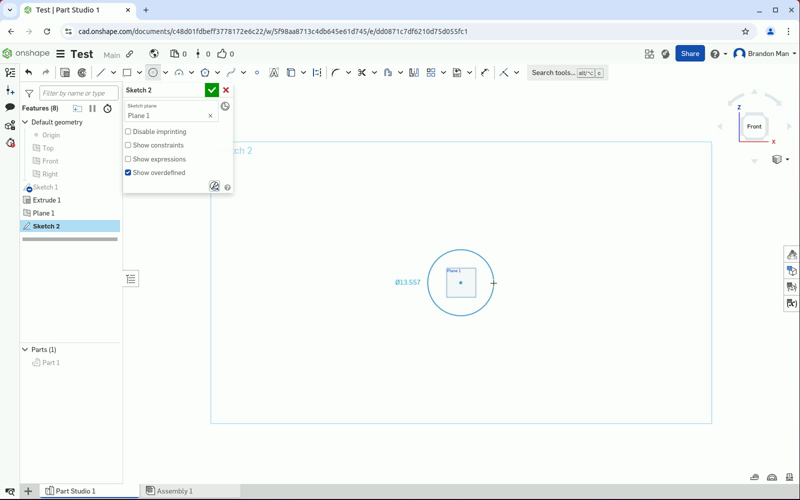
click(493, 282)
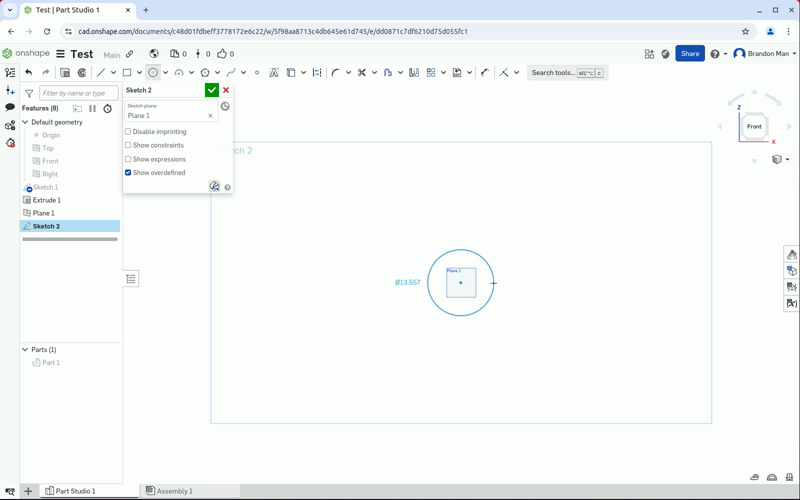
key(esc)
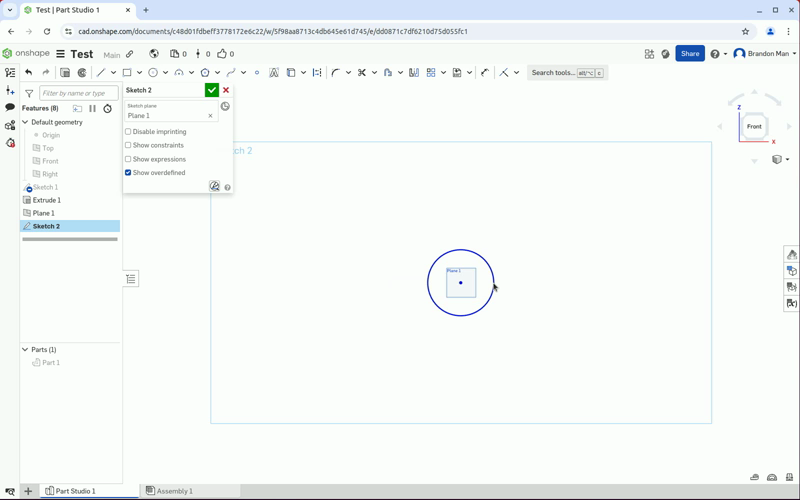
key(c)
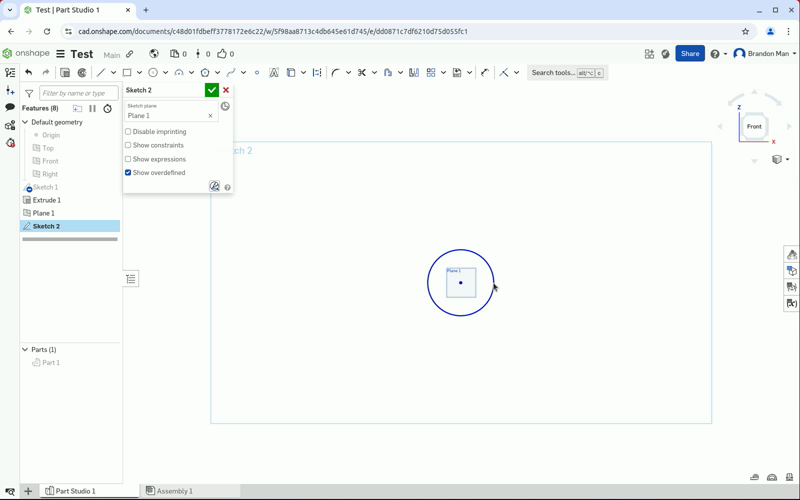
key_down(shift)
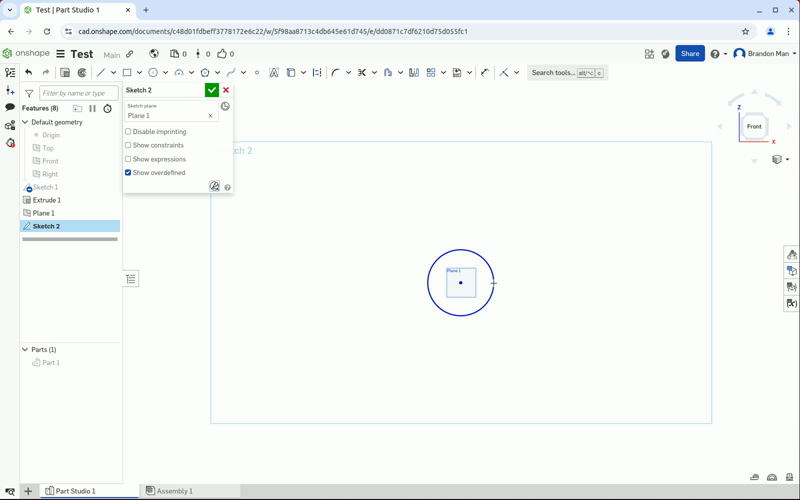
mouse_move(460, 282)
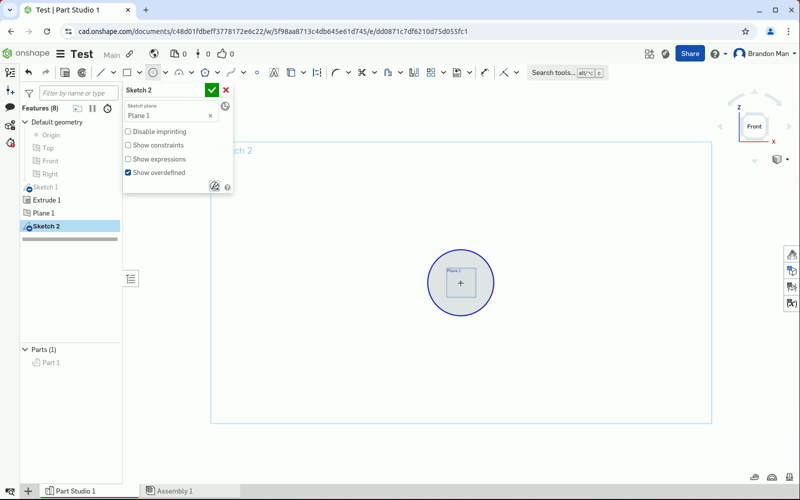
click(460, 282)
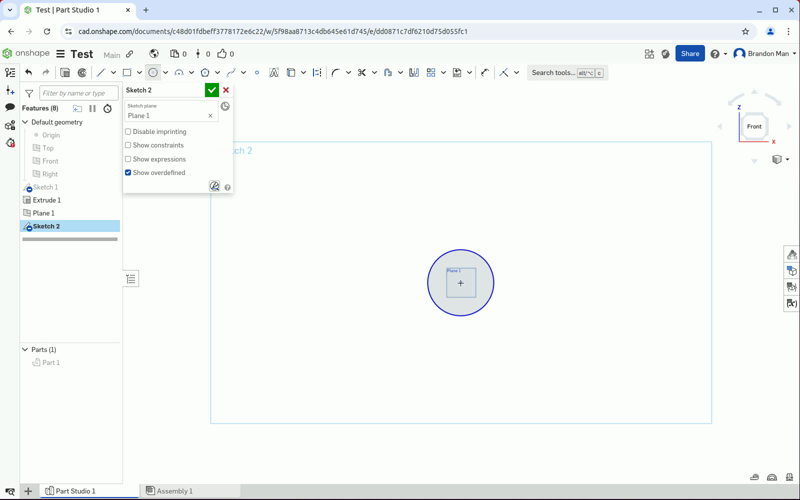
key_up(shift)
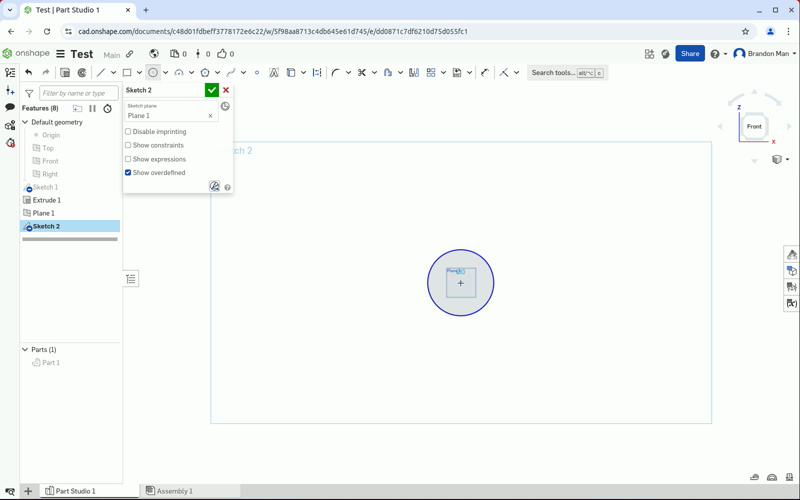
mouse_move(475, 282)
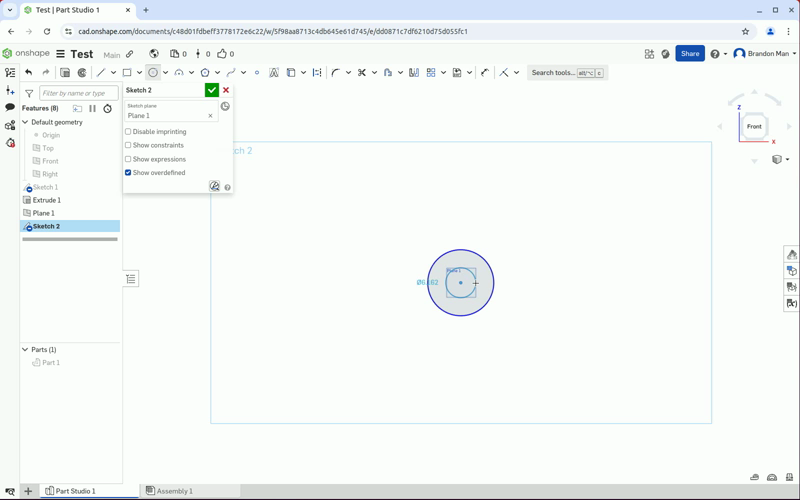
click(475, 282)
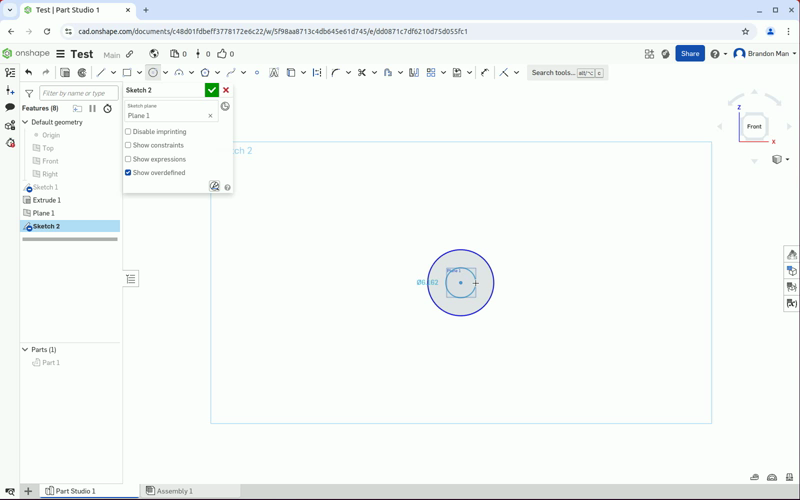
key(esc)
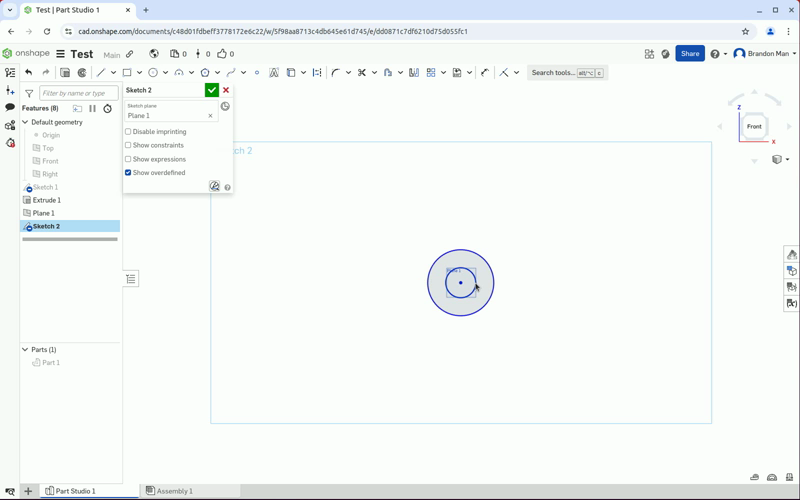
mouse_move(461, 260)
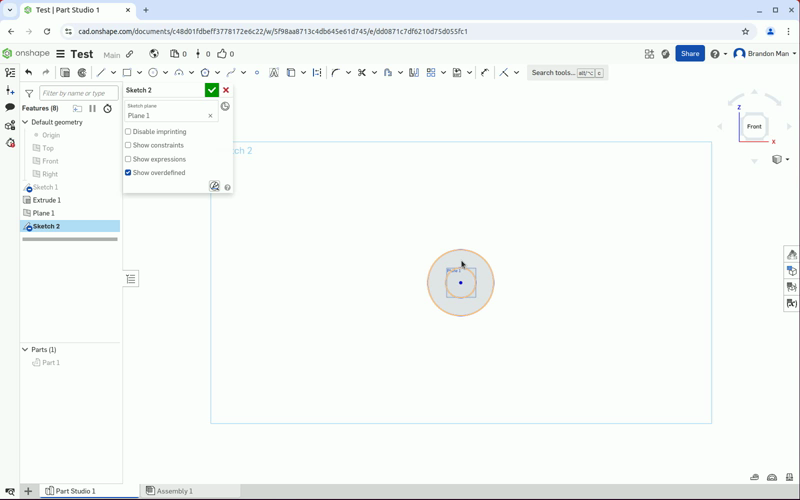
click(461, 260)
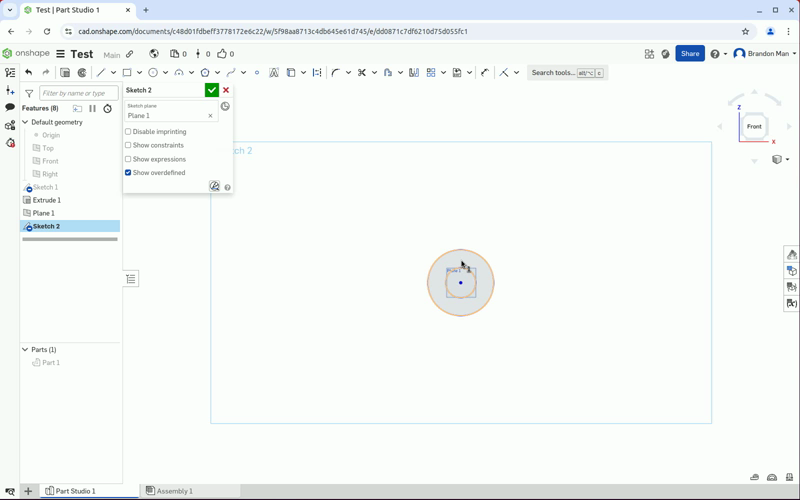
mouse_move(73, 352)
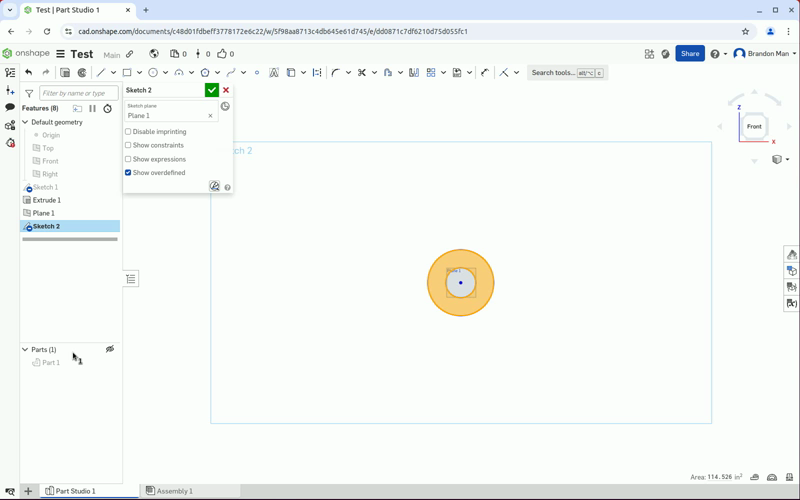
key(shift+y)
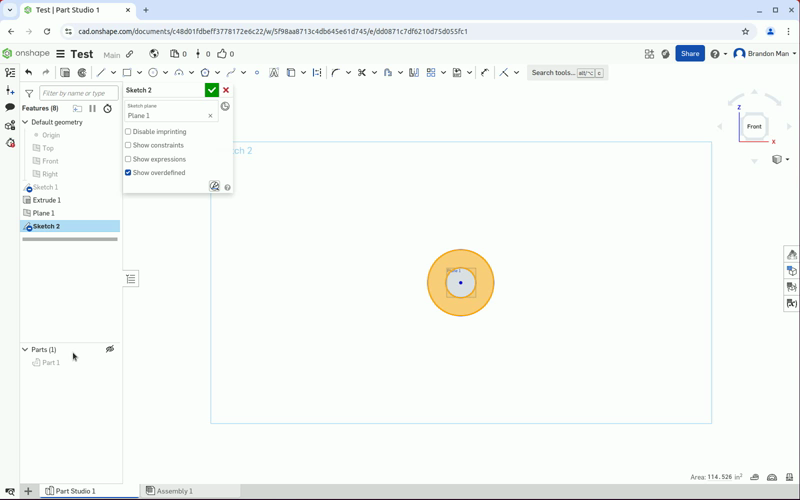
key(shift+e)
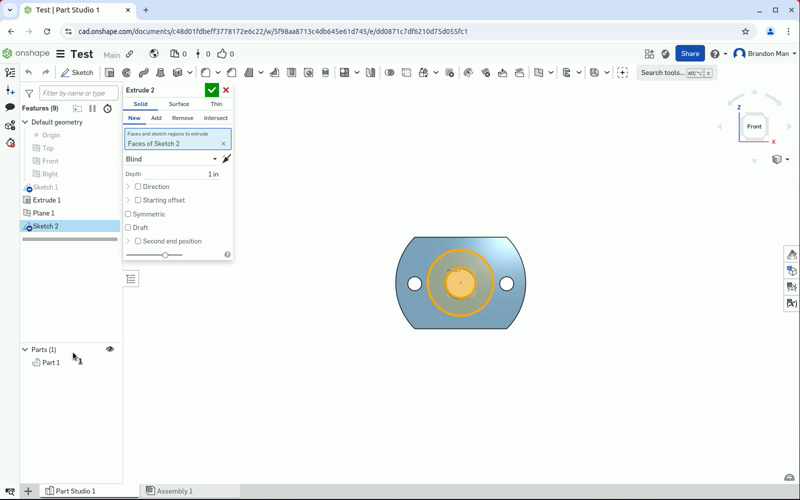
mouse_move(143, 106)
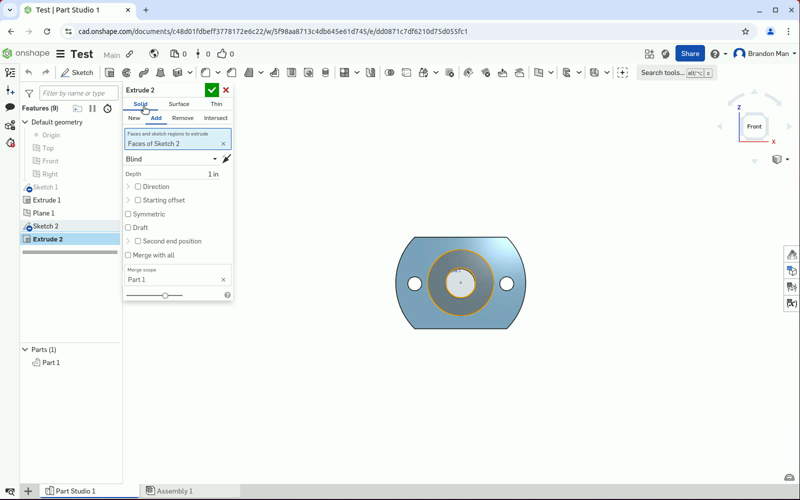
click(143, 106)
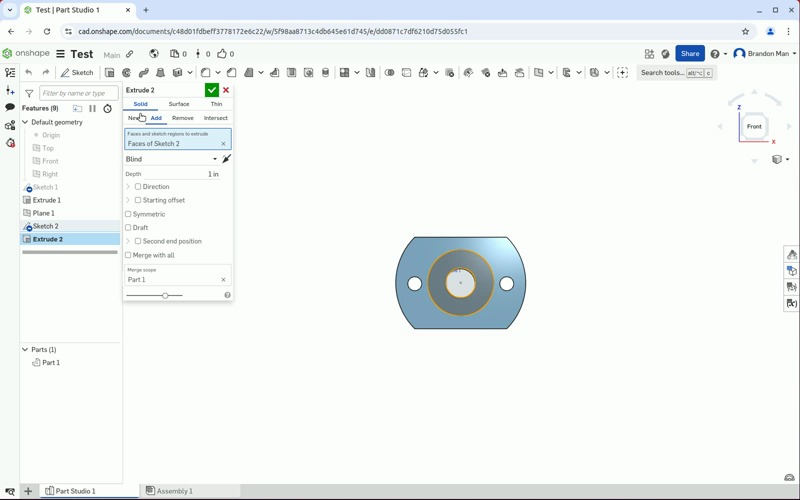
mouse_move(137, 120)
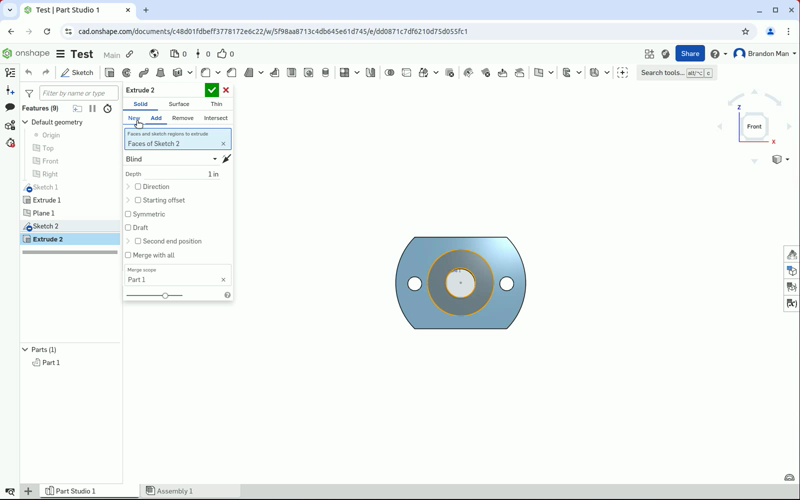
click(137, 120)
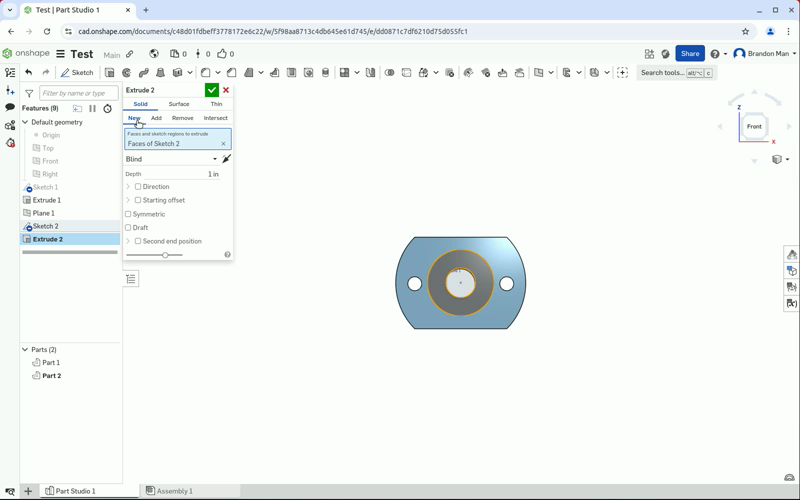
key(tab, 4)
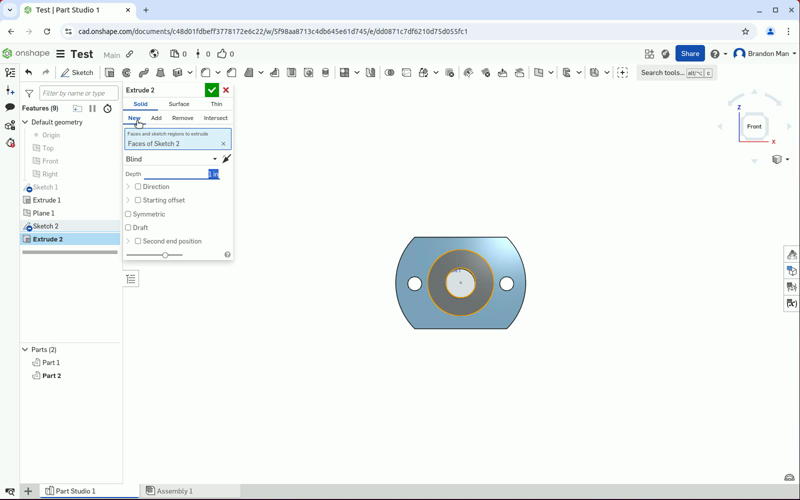
text(18.053)
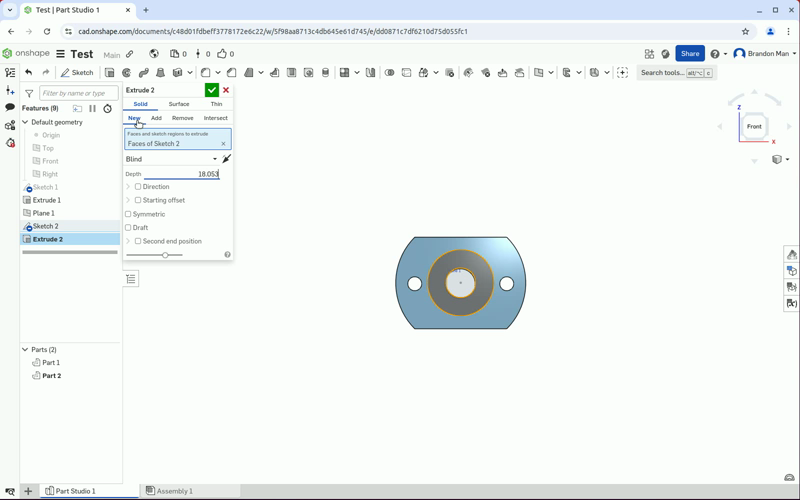
key(enter)
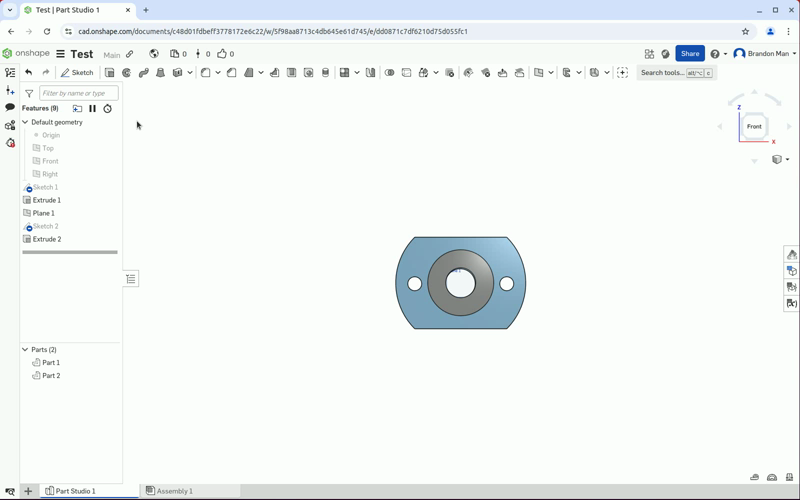
key(shift+h)
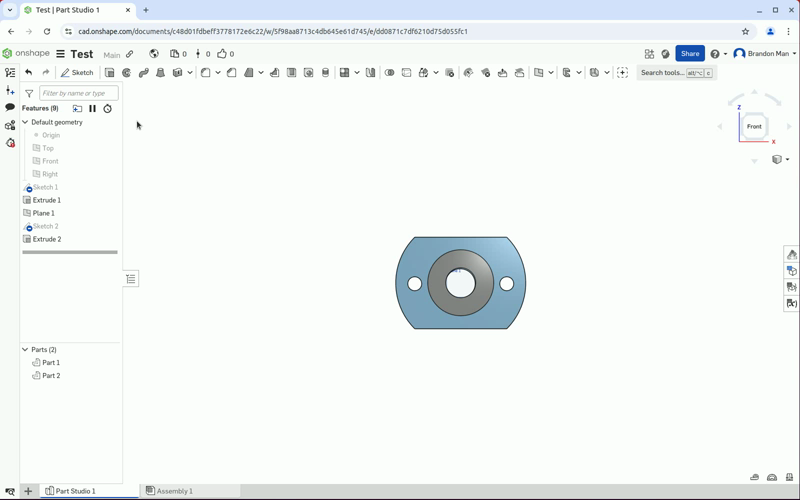
key(shift+h)
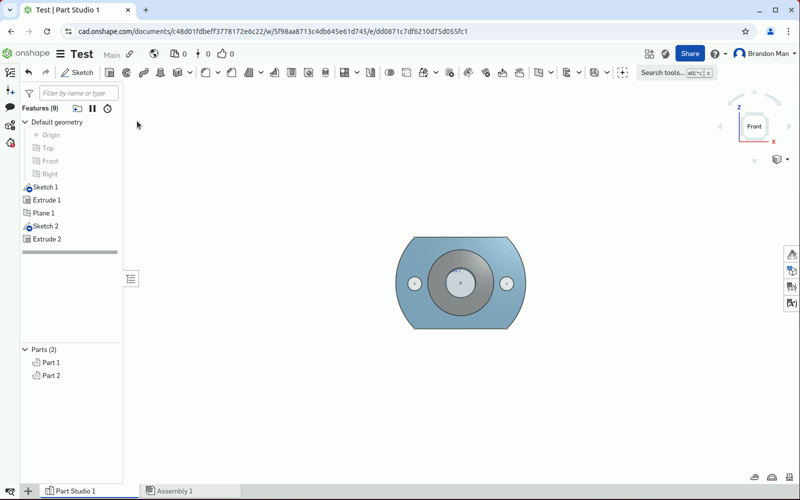
key(shift+7)
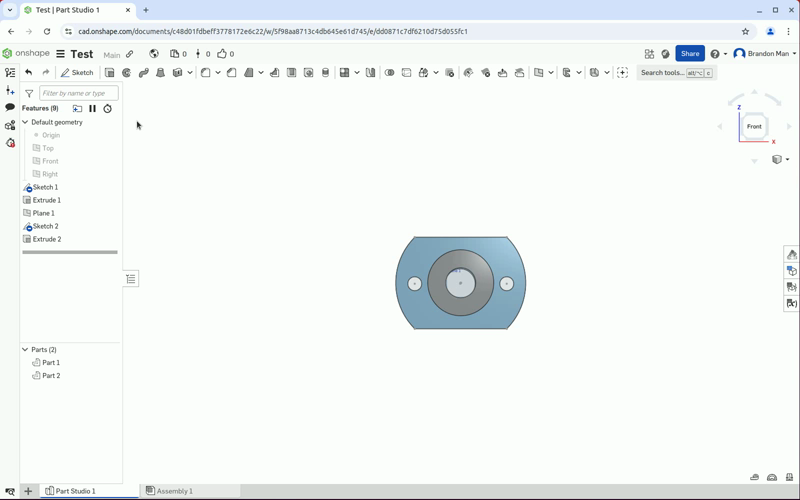
key(left, 2)
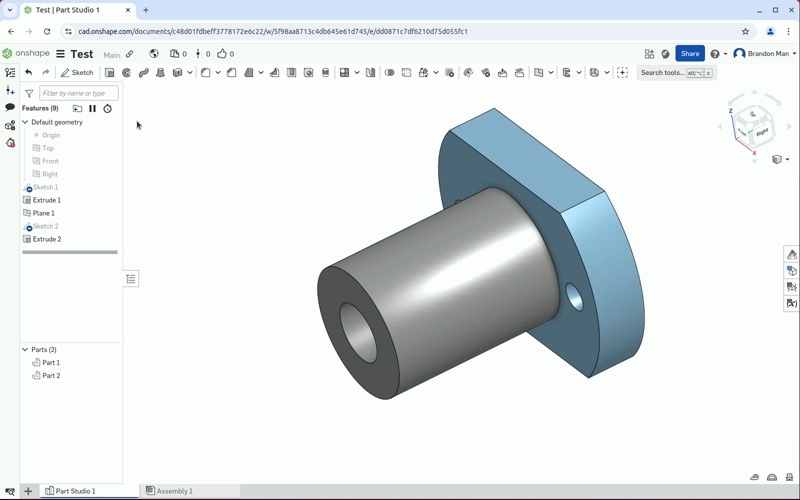
key(down, 2)
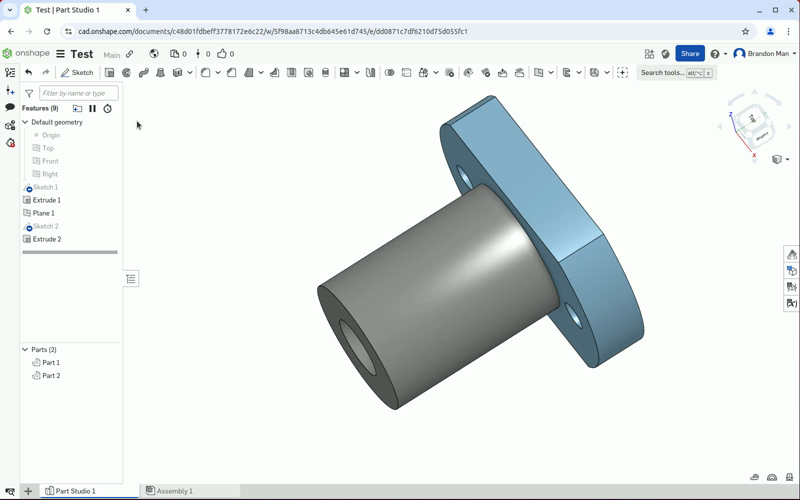
key(up, 2)
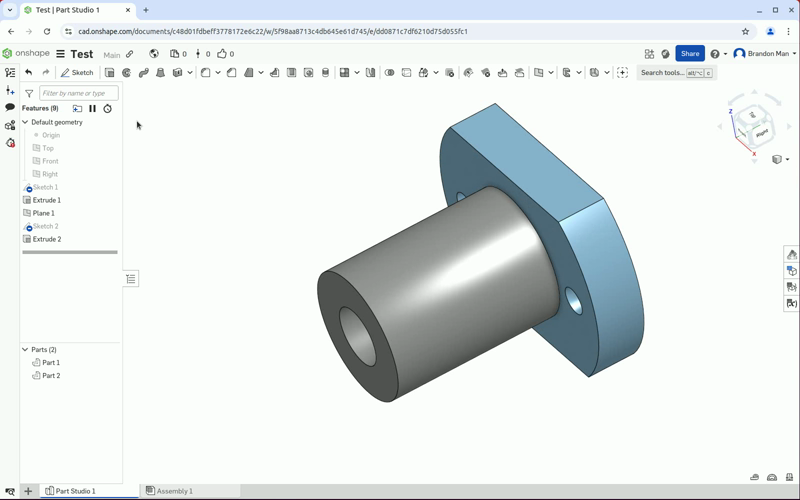
key(right, 2)
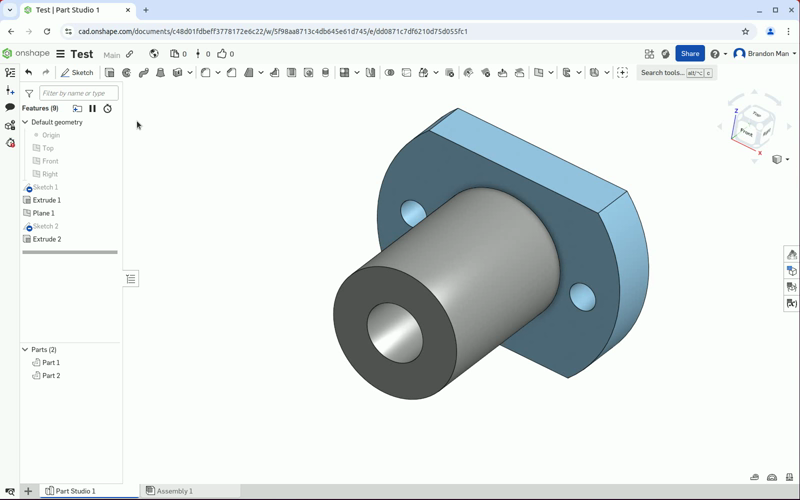
mouse_move(73, 189)
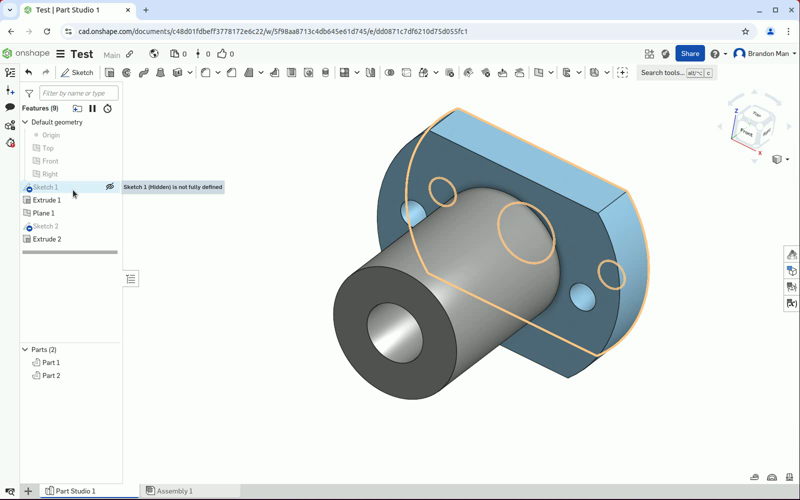
click(73, 189)